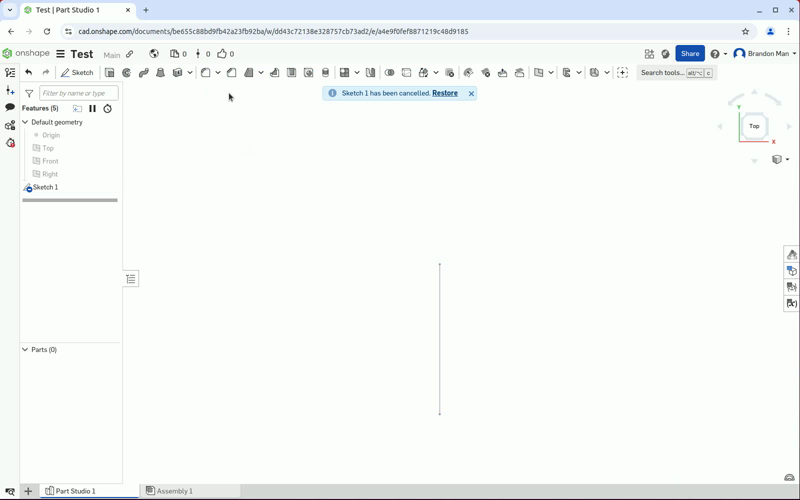
key(shift+h)
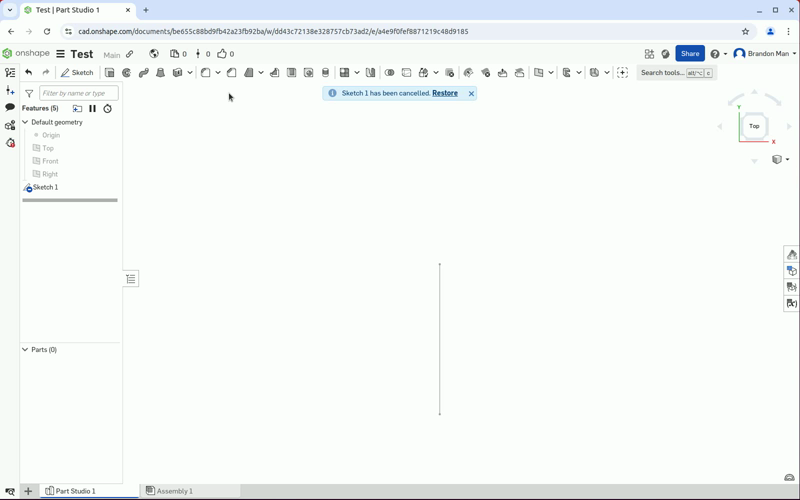
key(shift+s)
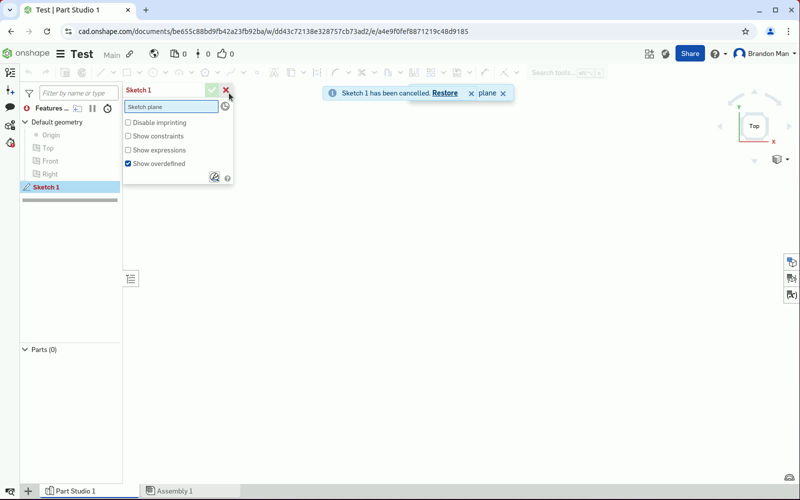
mouse_move(73, 150)
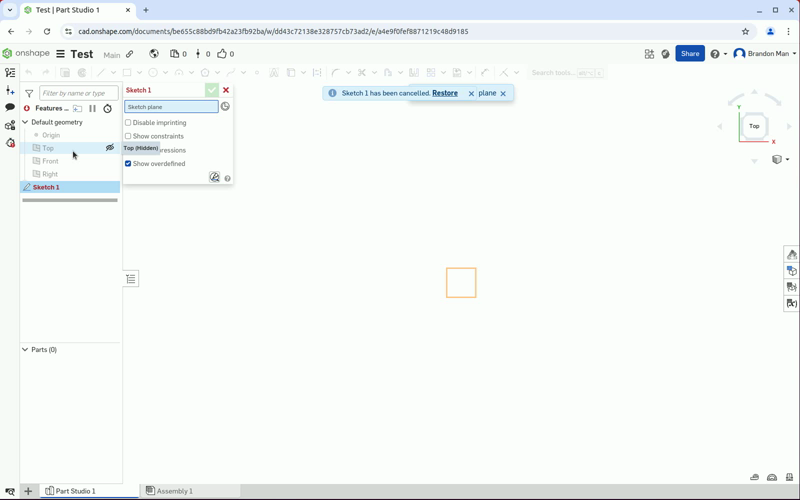
click(73, 150)
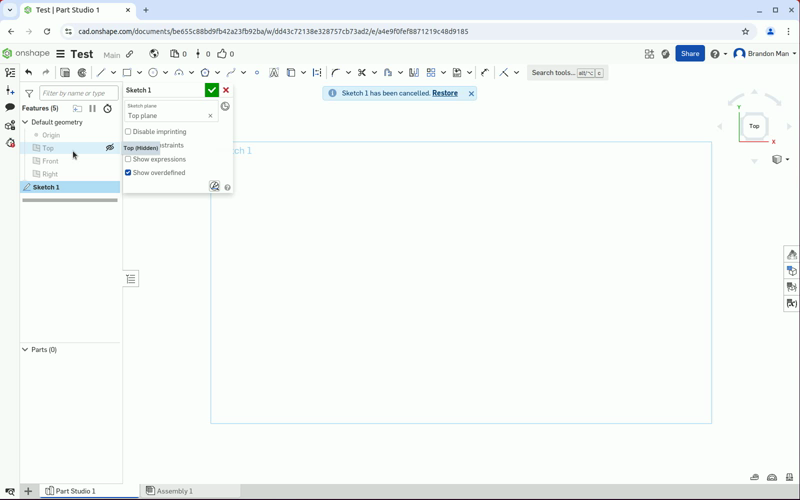
mouse_move(73, 352)
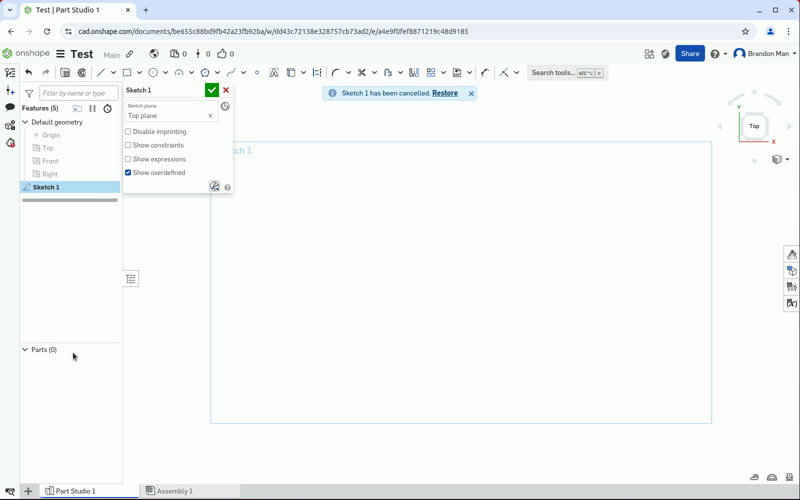
key(y)
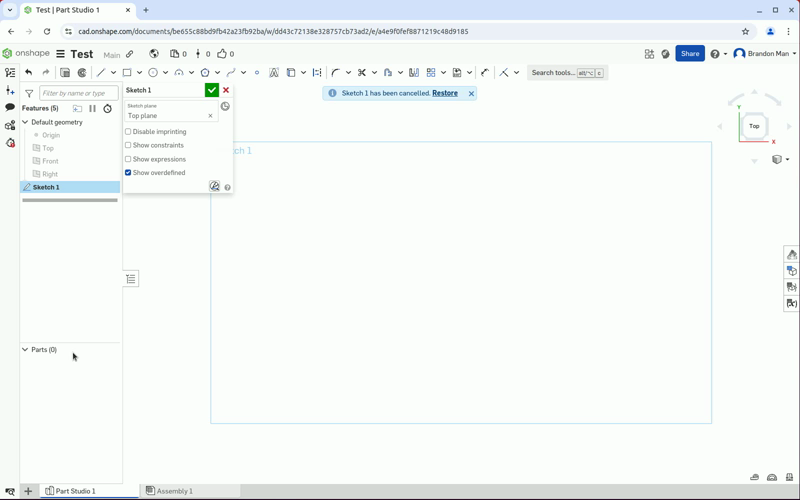
key(l)
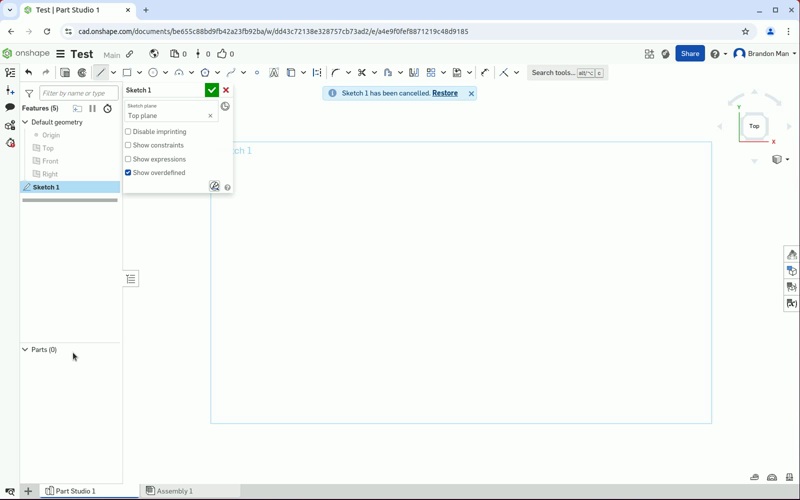
key_down(shift)
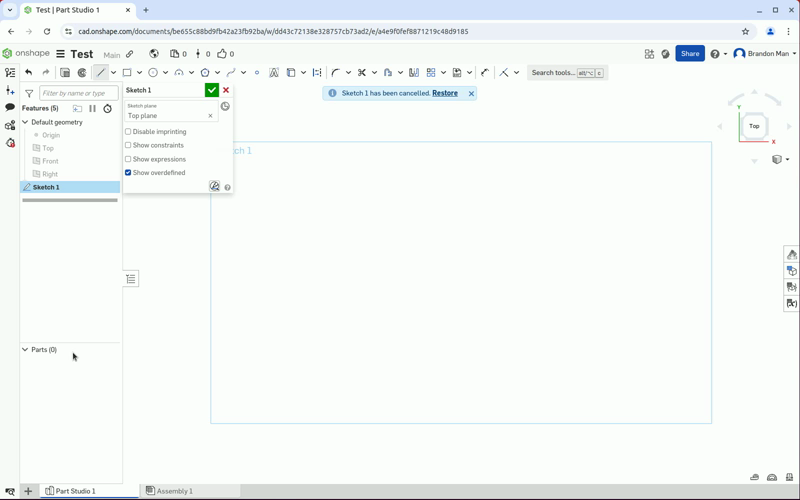
mouse_move(348, 346)
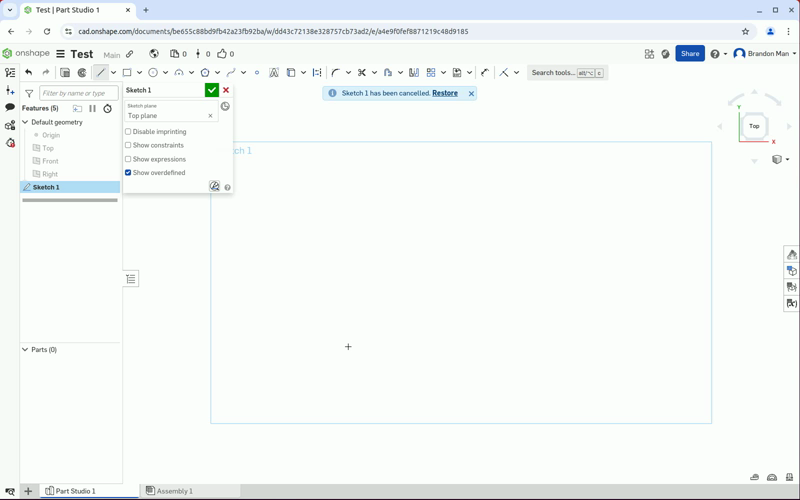
click(348, 346)
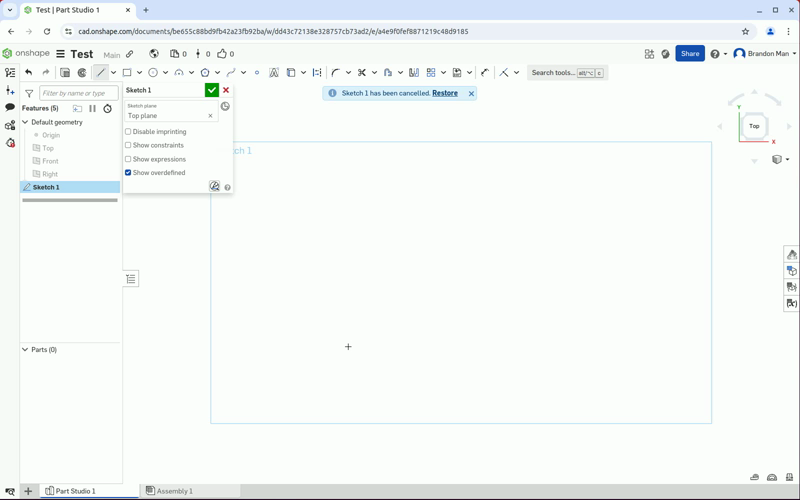
key_up(shift)
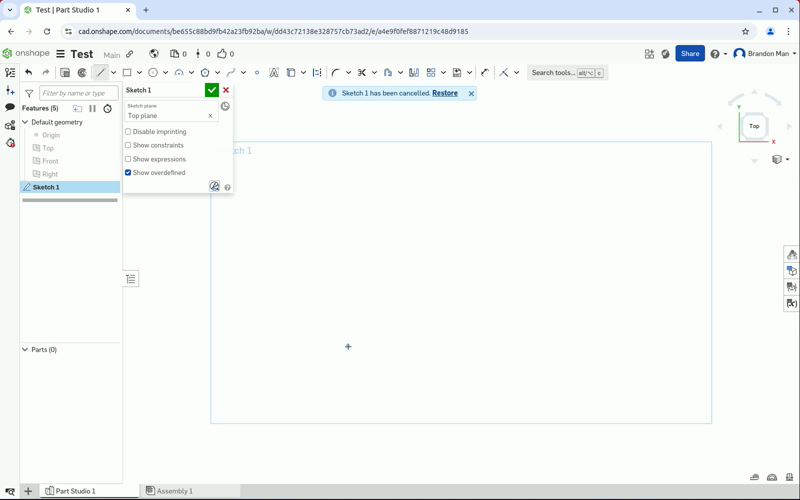
key_down(shift)
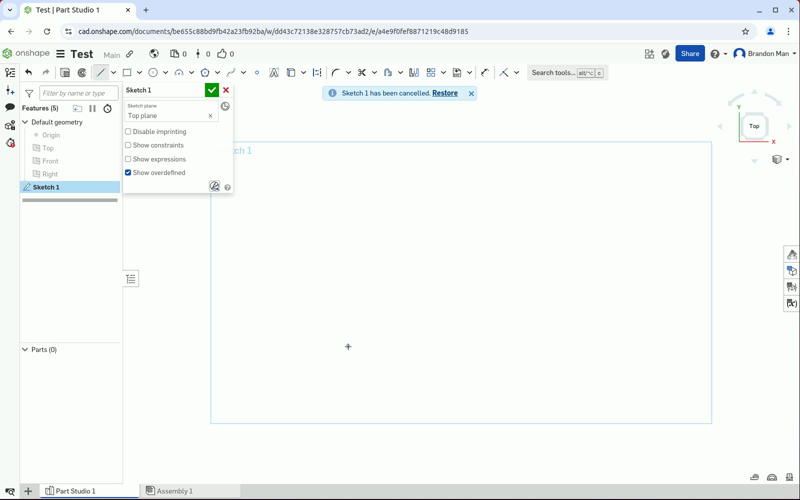
mouse_move(421, 346)
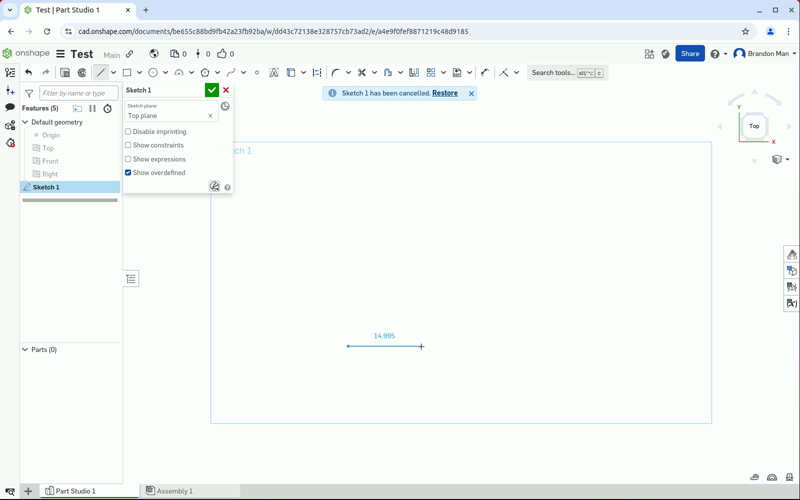
click(421, 346)
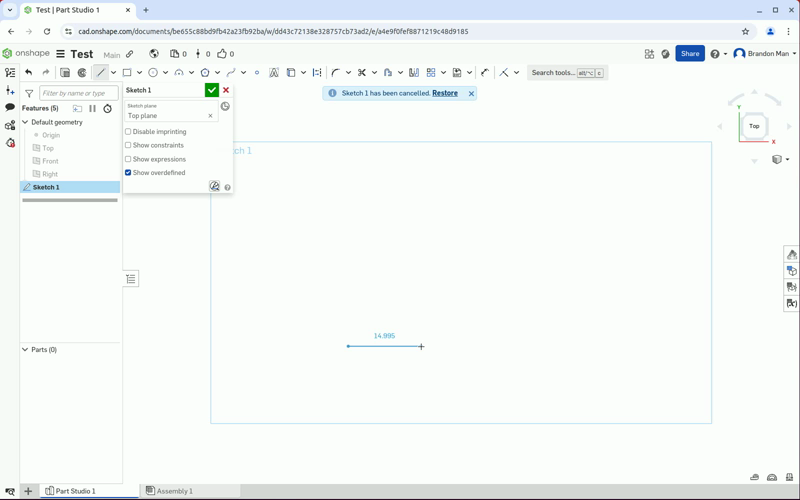
key_up(shift)
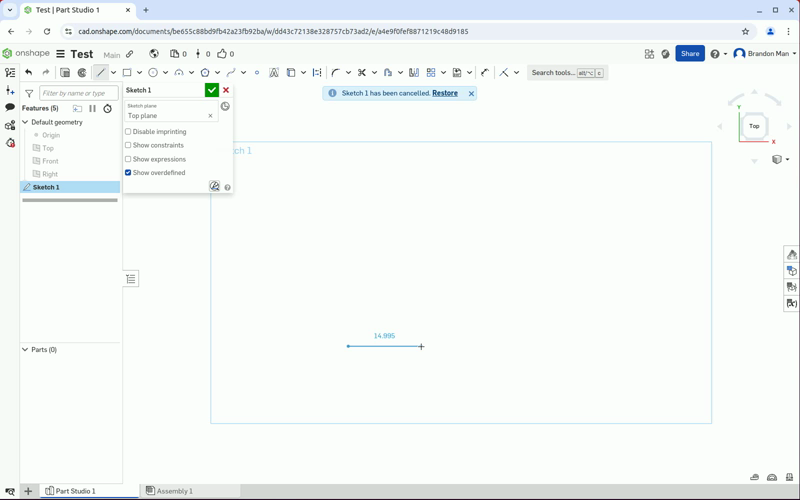
key_down(shift)
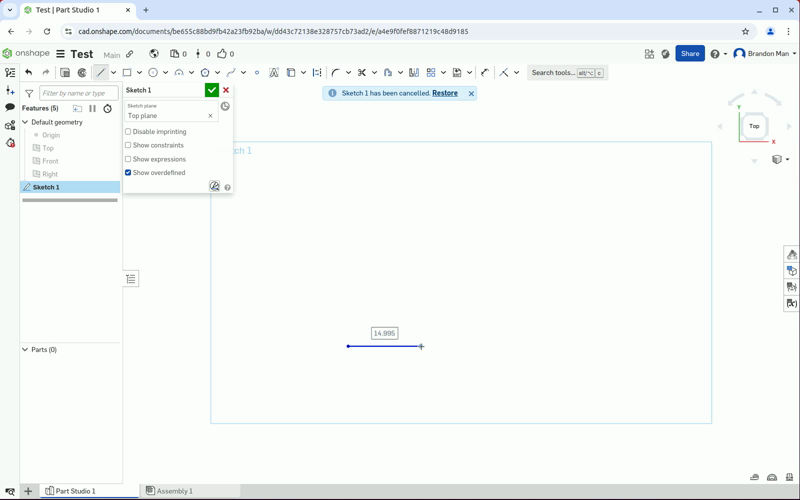
mouse_move(421, 219)
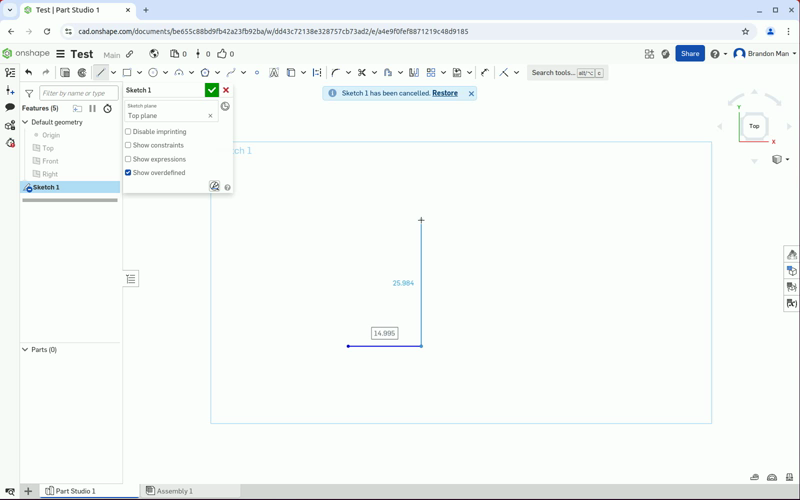
click(421, 219)
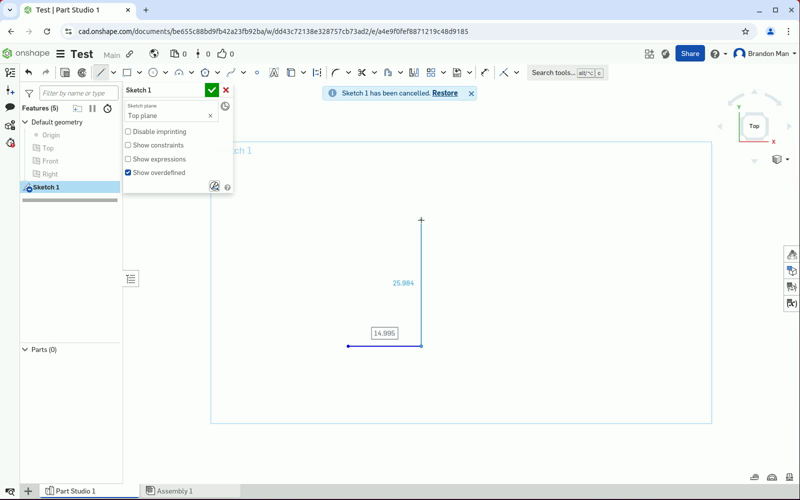
key_up(shift)
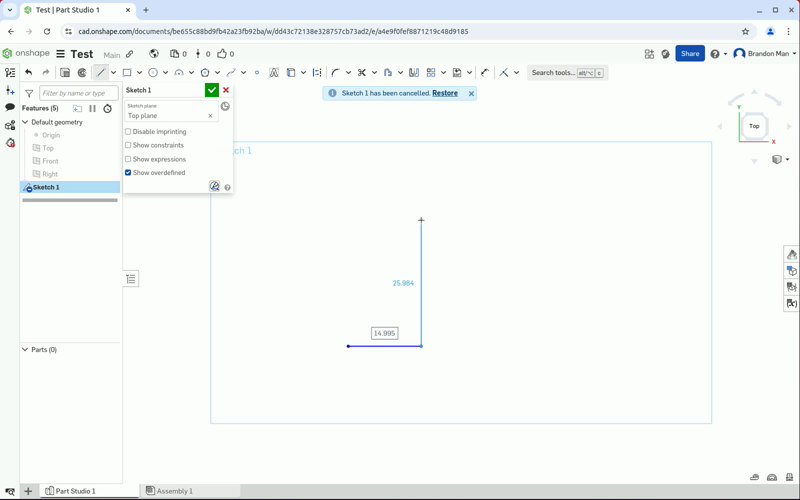
key_down(shift)
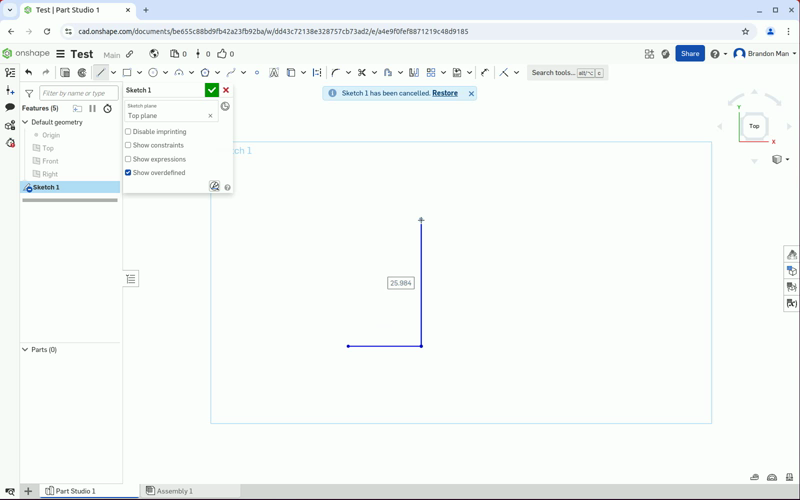
mouse_move(348, 219)
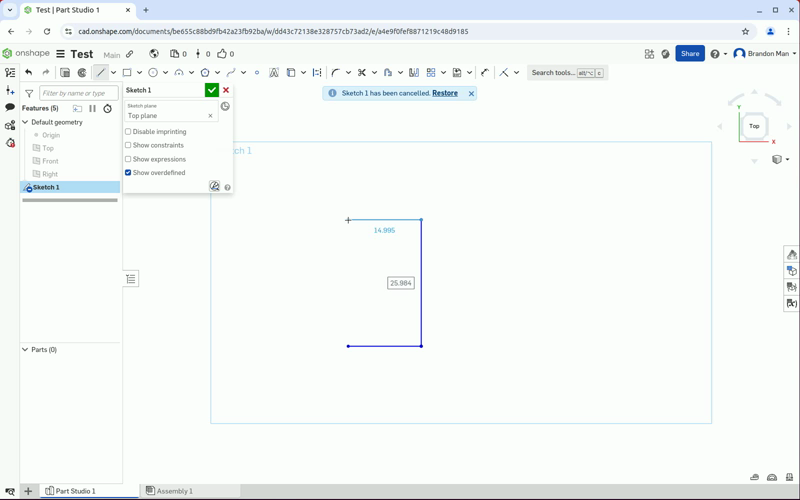
click(348, 219)
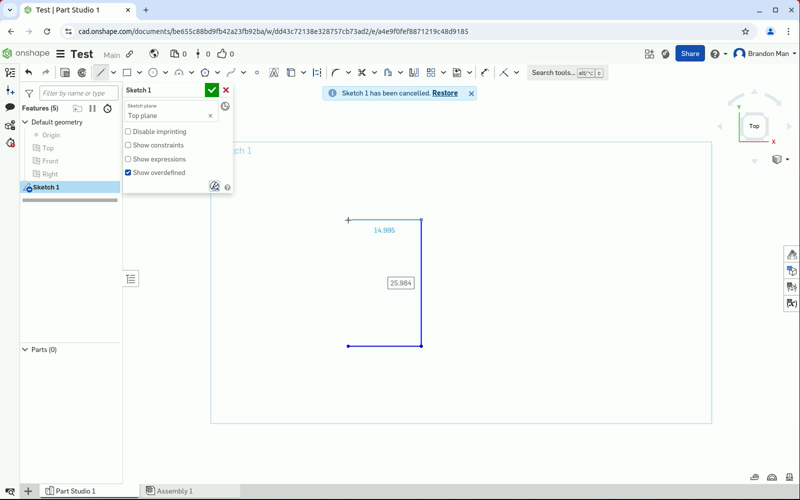
key_up(shift)
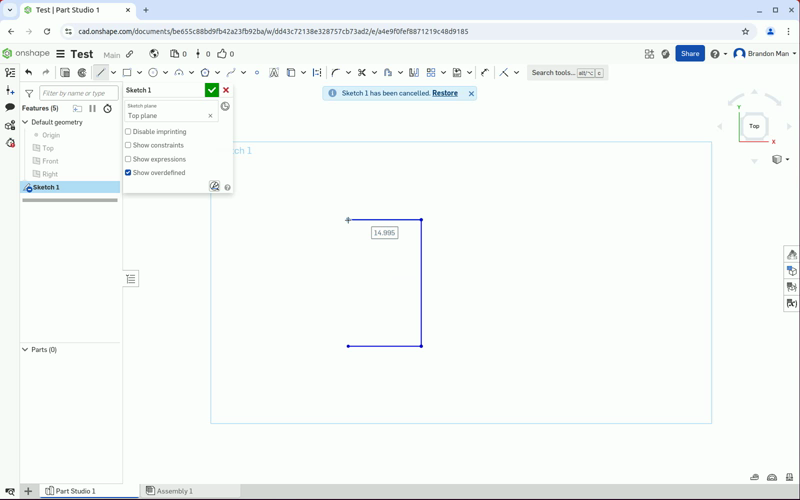
key_down(shift)
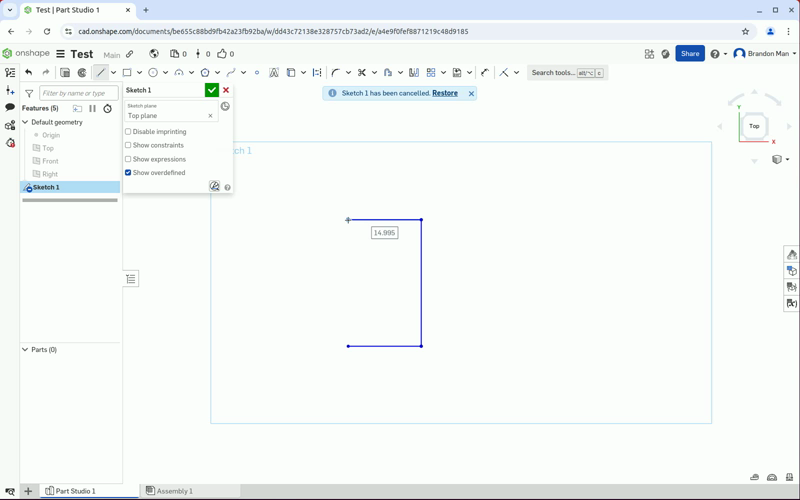
mouse_move(348, 346)
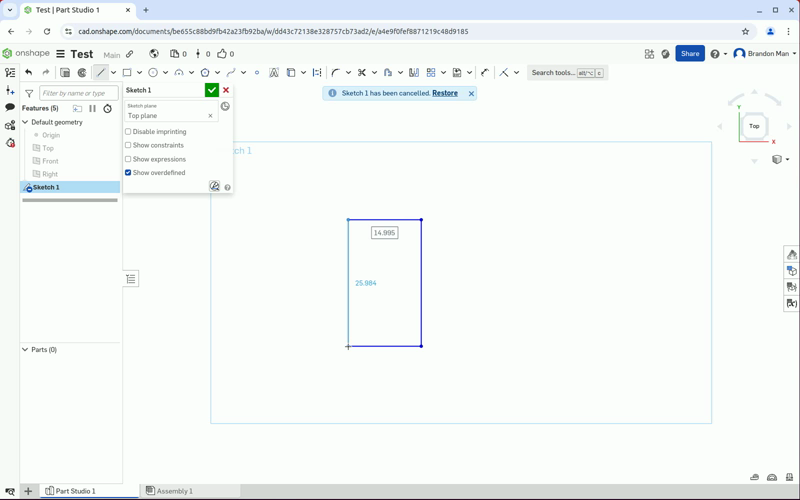
key_up(shift)
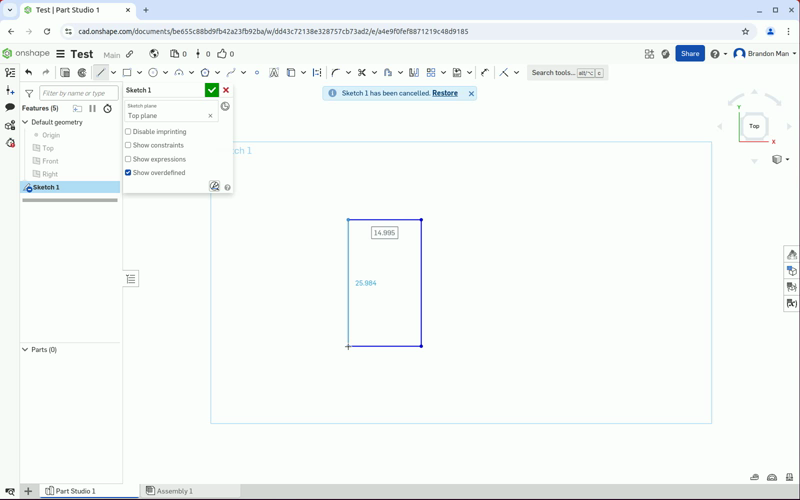
click(348, 346)
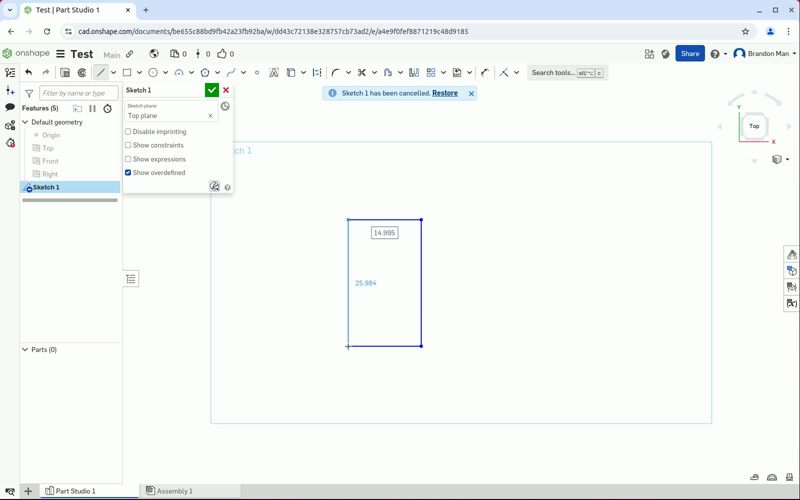
key(esc)
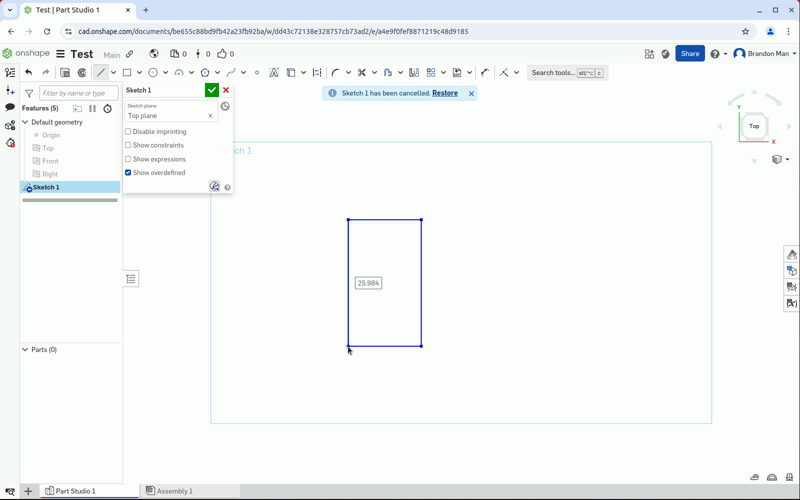
mouse_move(365, 248)
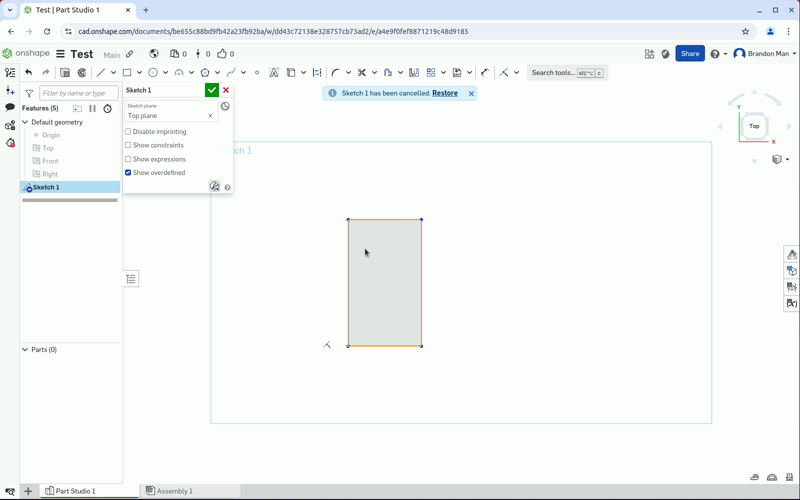
click(365, 248)
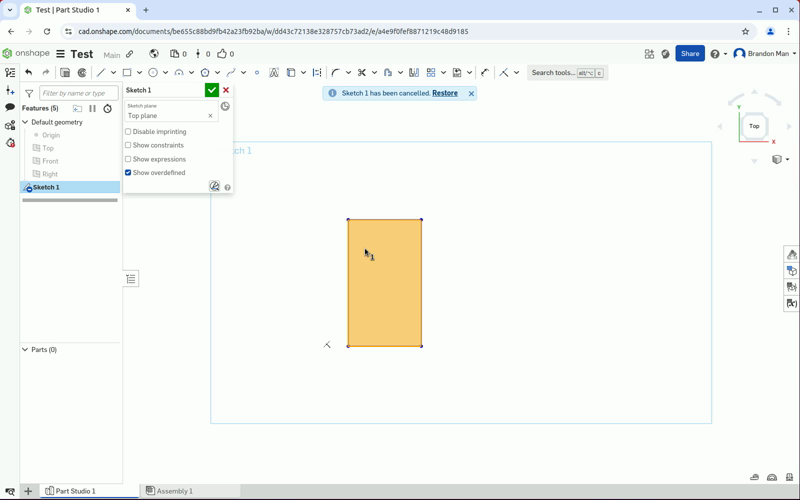
mouse_move(73, 352)
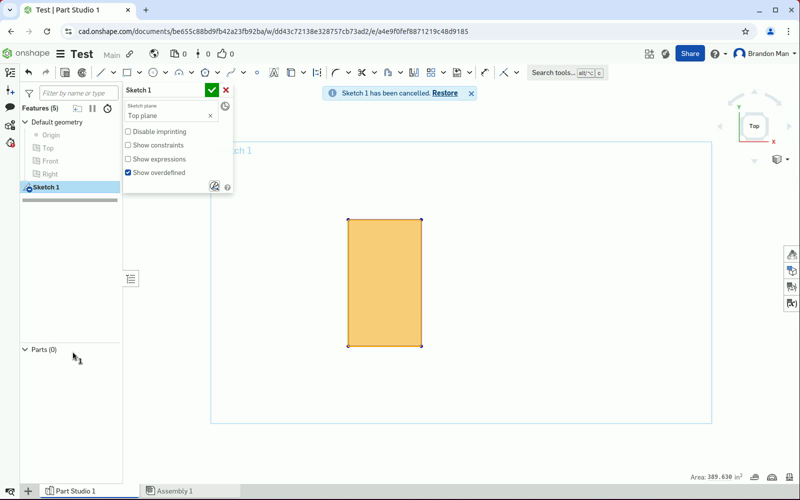
key(shift+y)
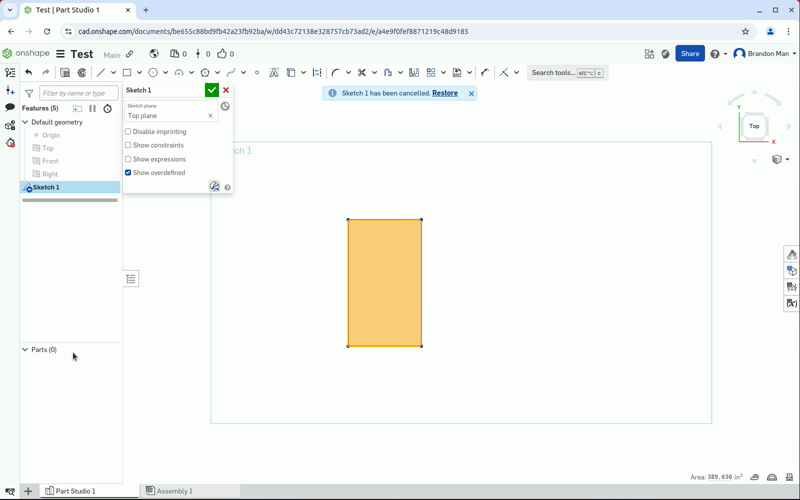
key(shift+e)
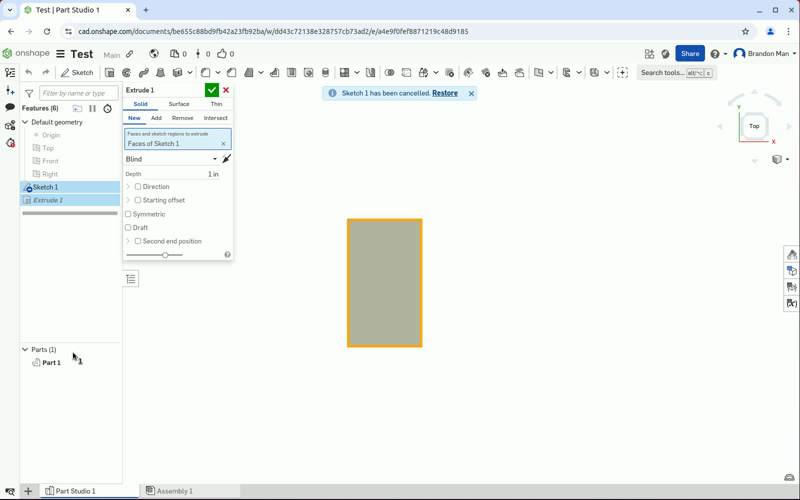
mouse_move(143, 106)
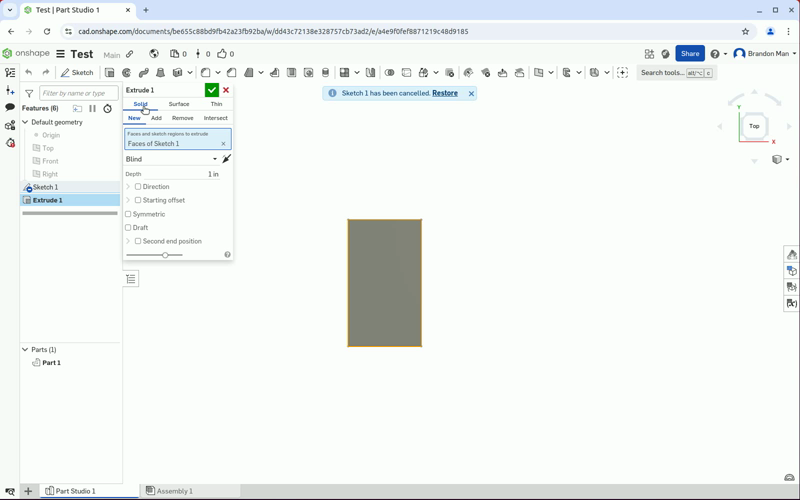
click(143, 106)
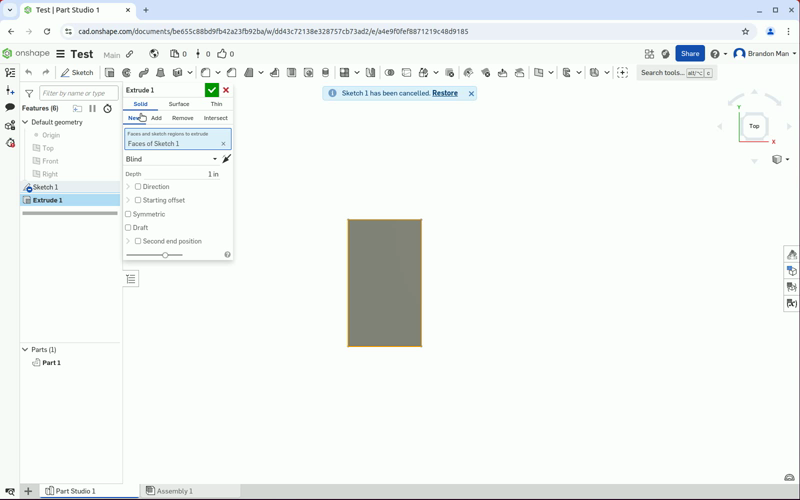
mouse_move(137, 120)
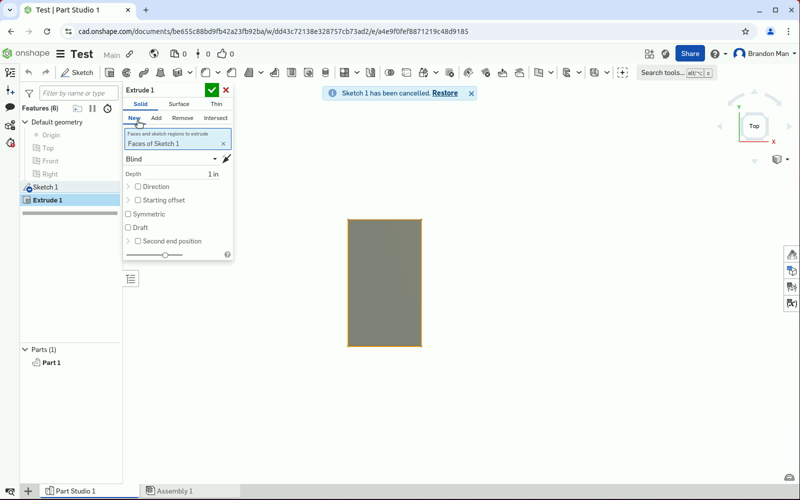
click(137, 120)
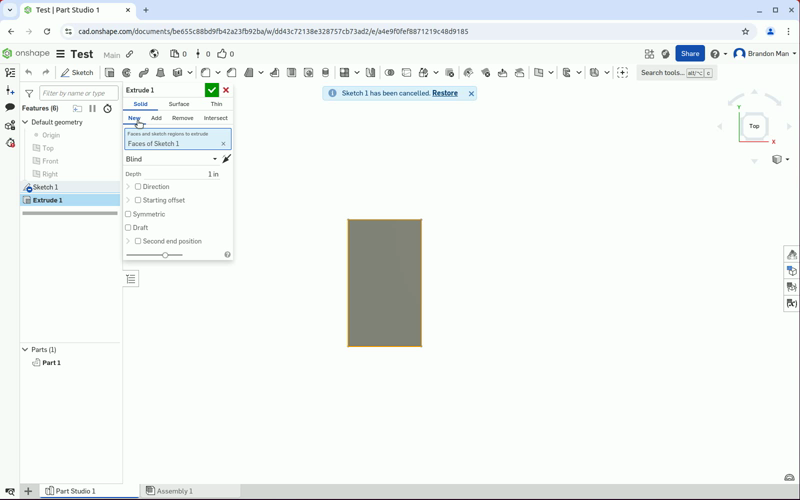
key(tab, 4)
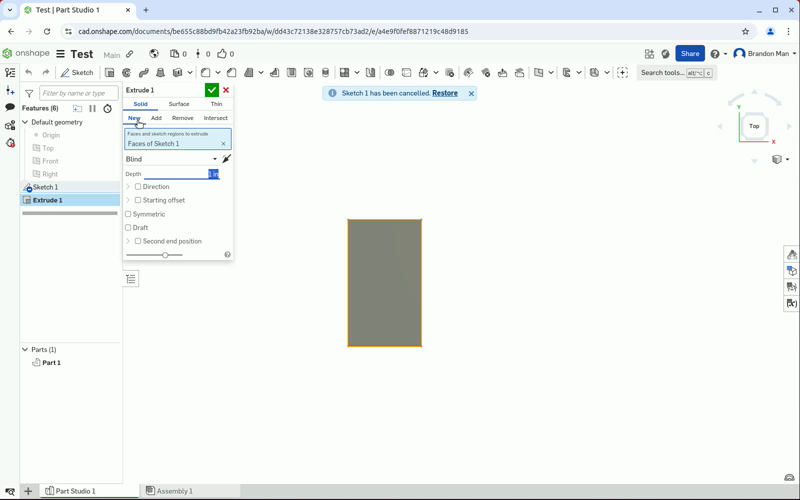
text(21.423)
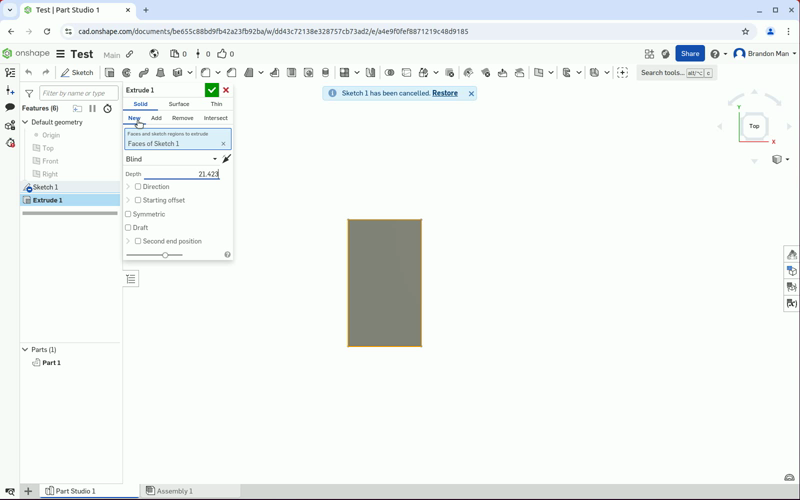
key(enter)
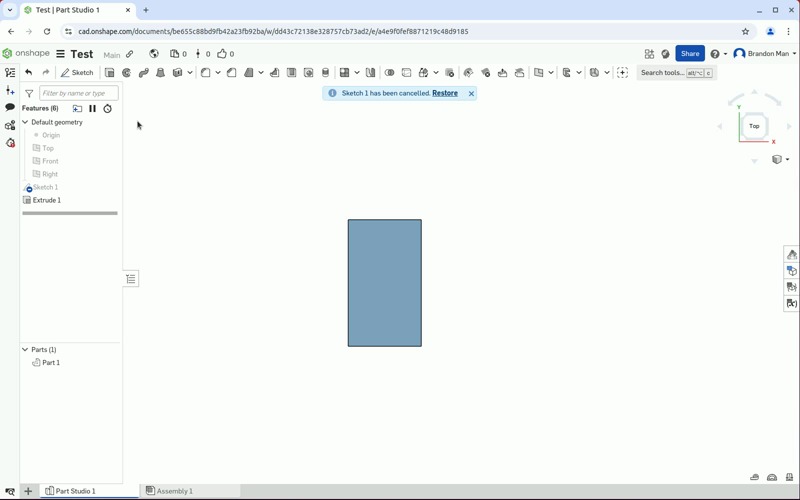
key(shift+h)
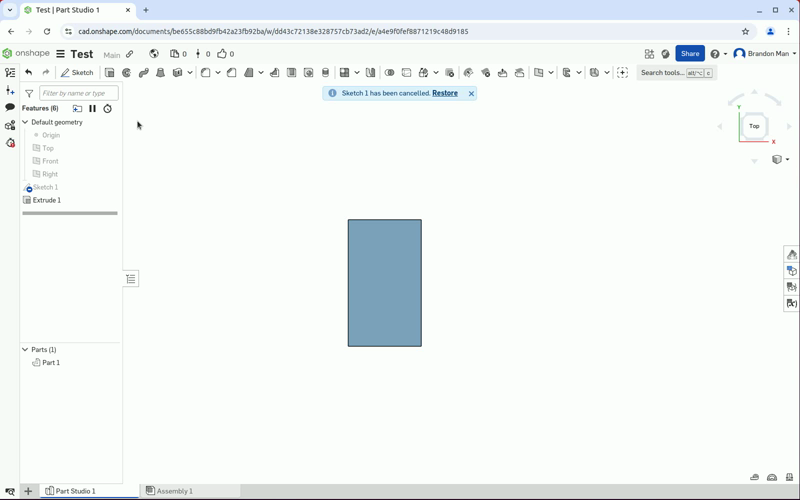
key(shift+h)
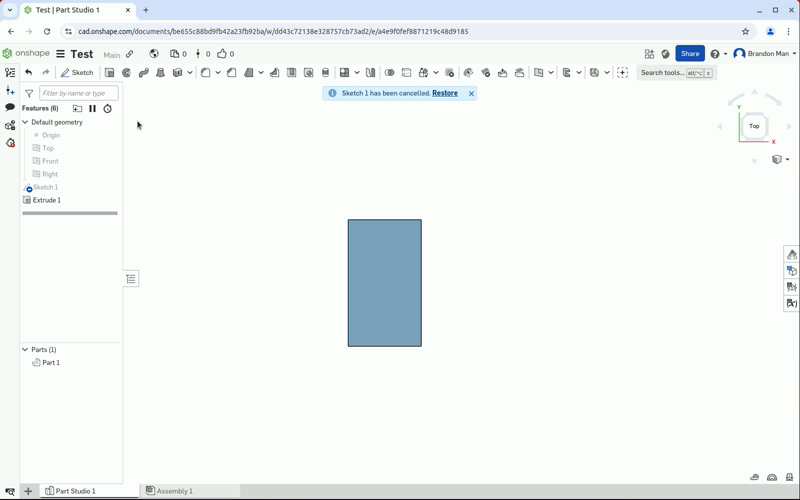
mouse_move(73, 189)
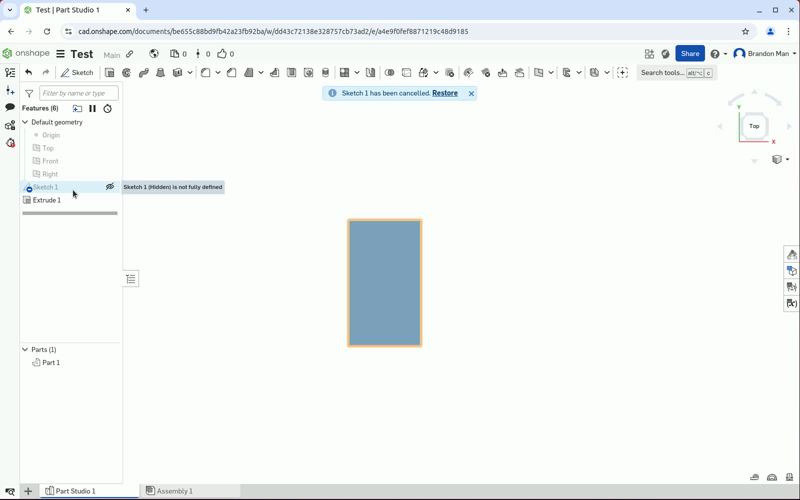
click(73, 189)
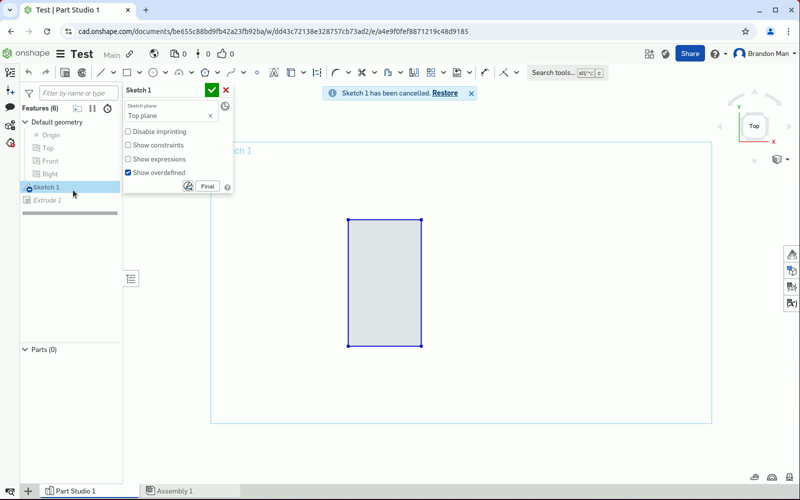
mouse_move(229, 92)
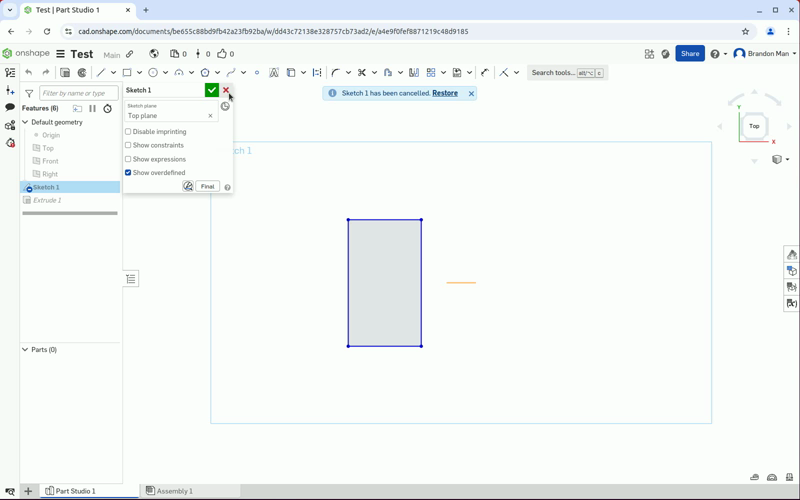
click(229, 92)
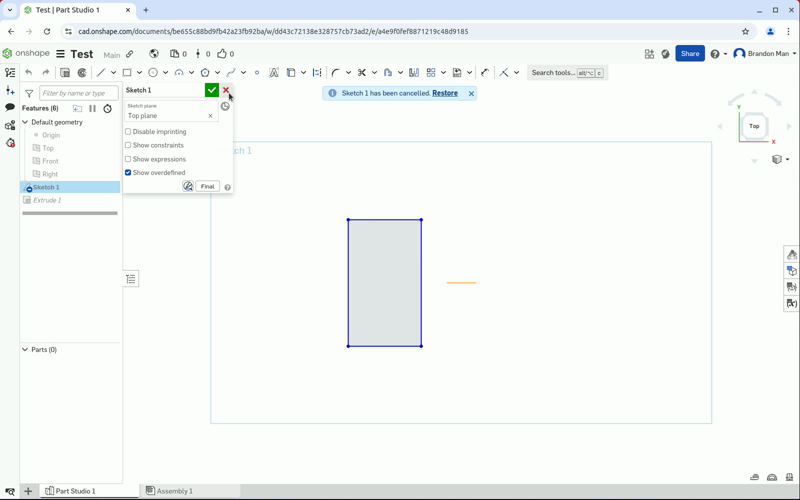
key(shift+s)
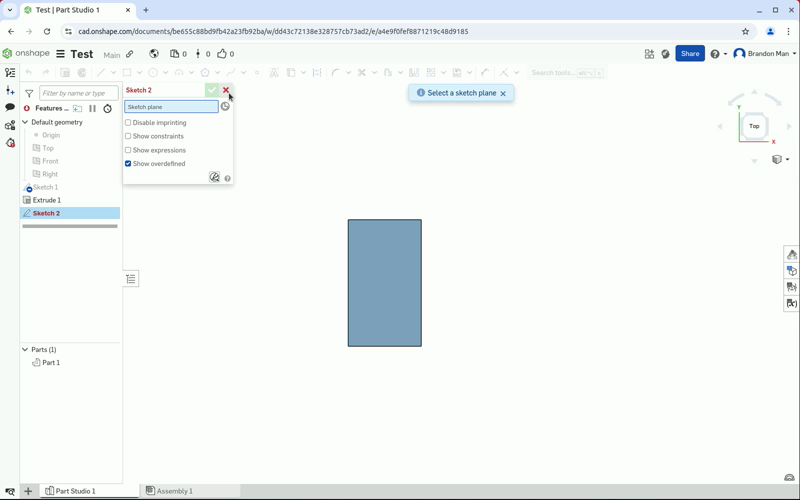
mouse_move(73, 150)
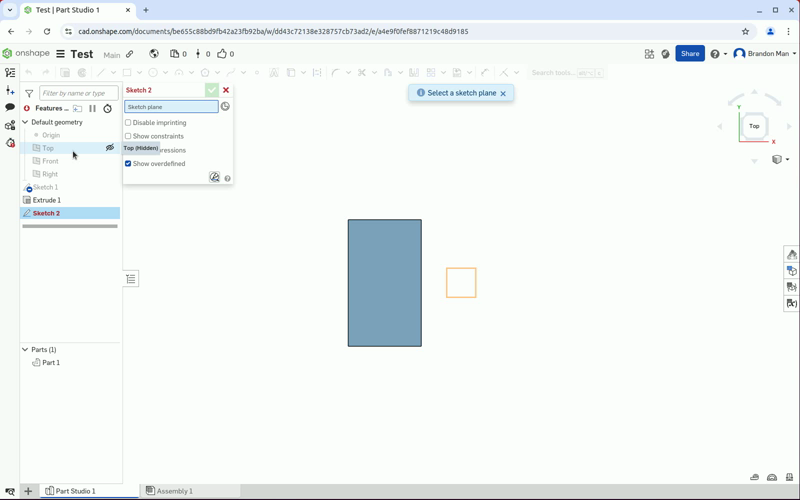
click(73, 150)
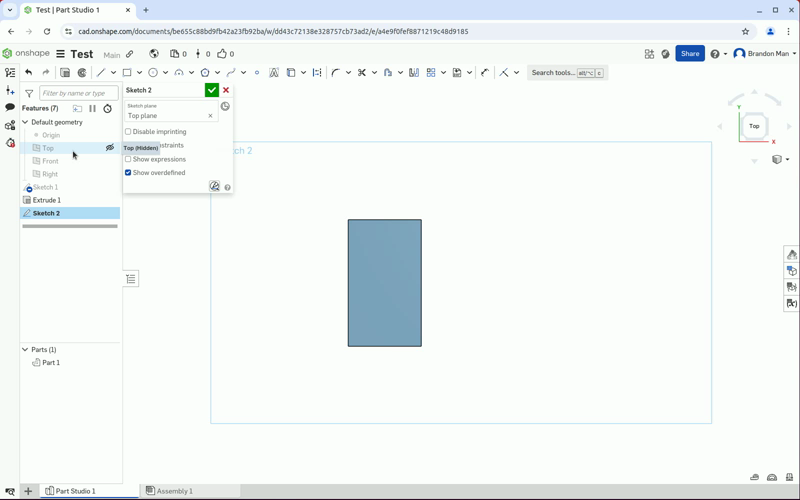
mouse_move(73, 352)
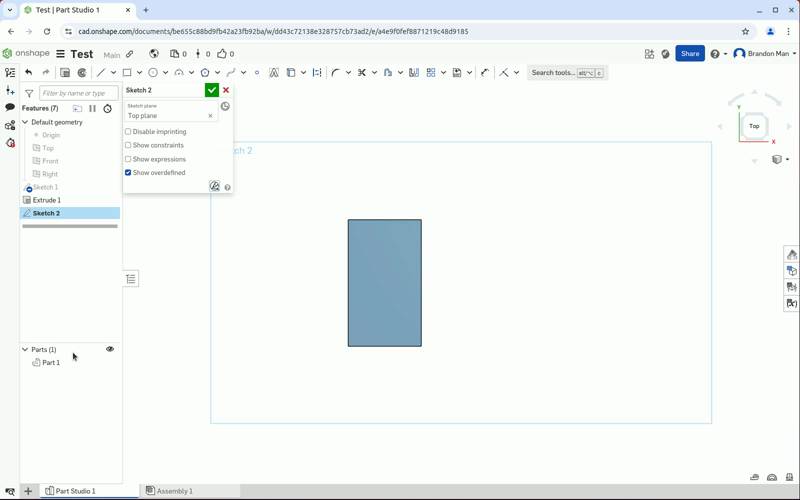
key(y)
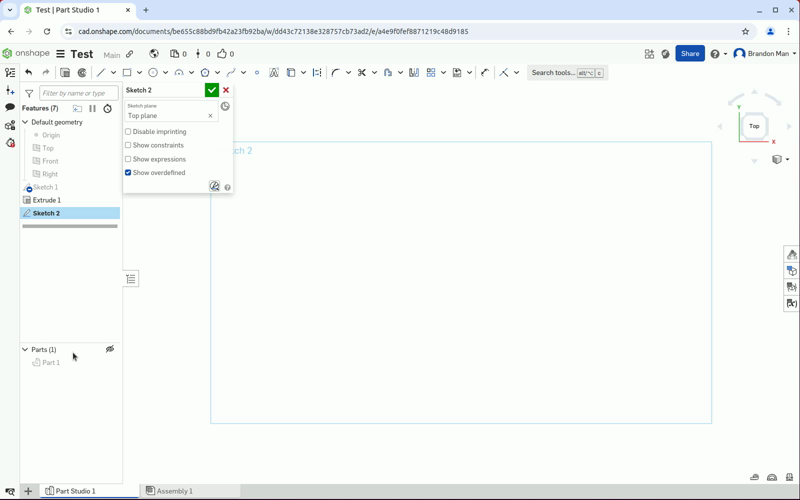
key(l)
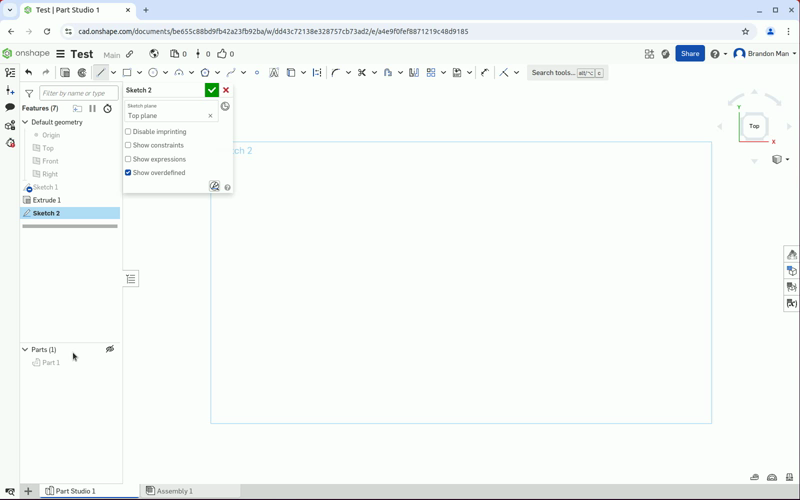
key_down(shift)
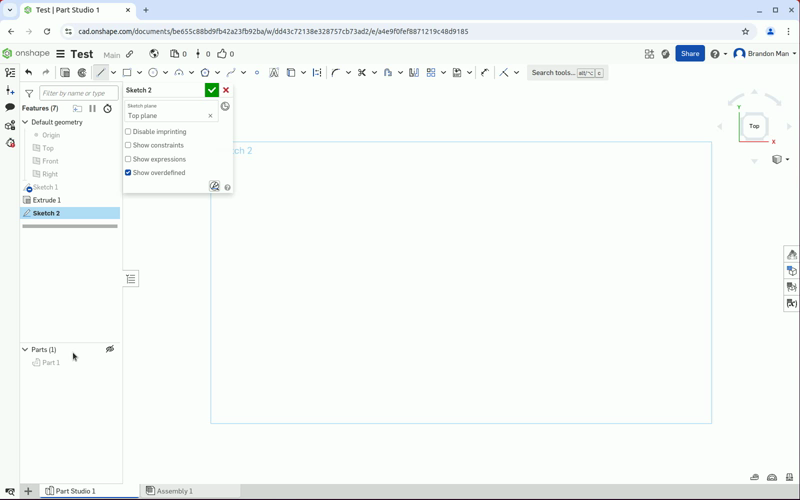
mouse_move(500, 346)
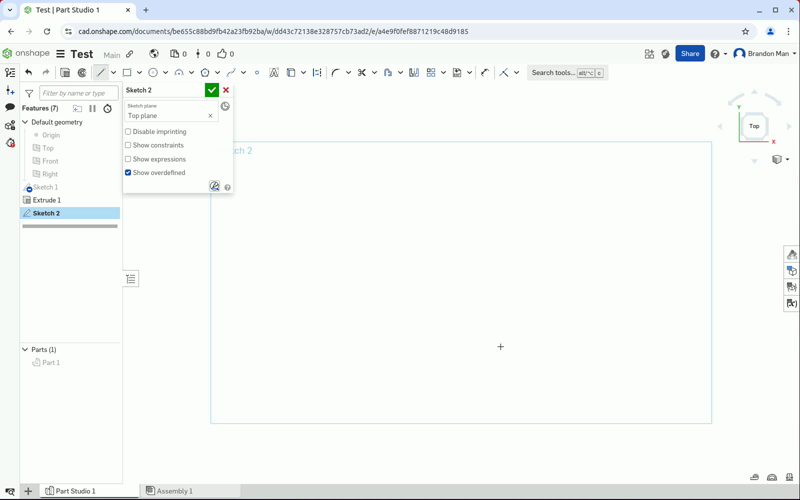
click(500, 346)
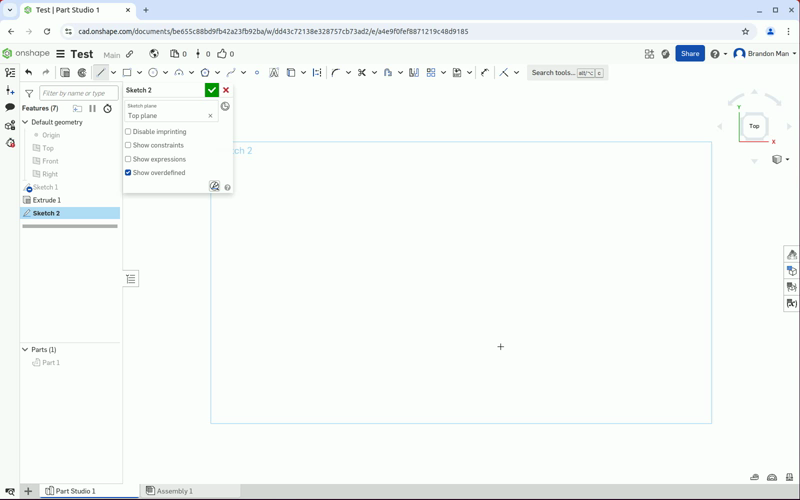
key_up(shift)
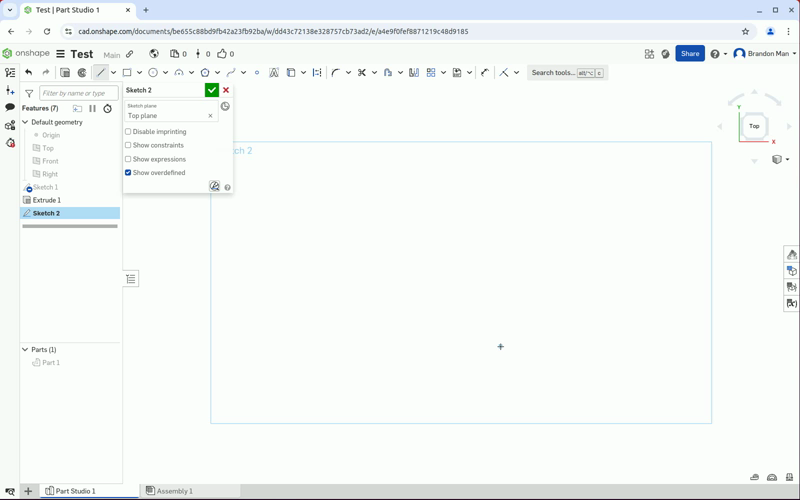
key_down(shift)
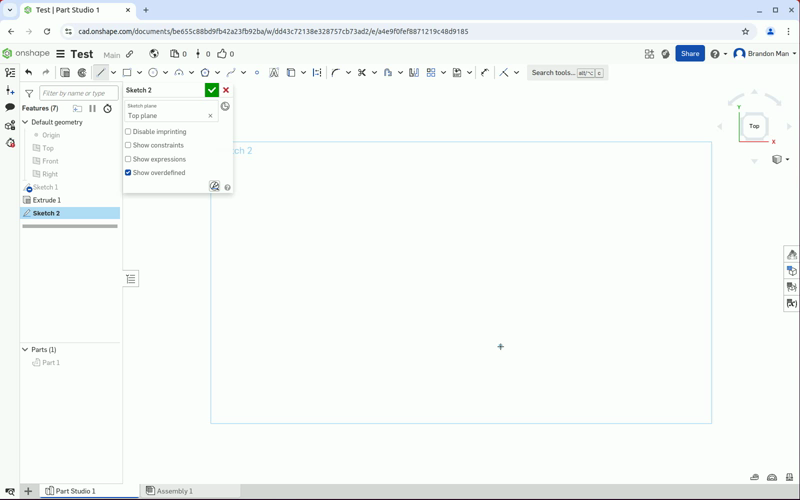
mouse_move(573, 346)
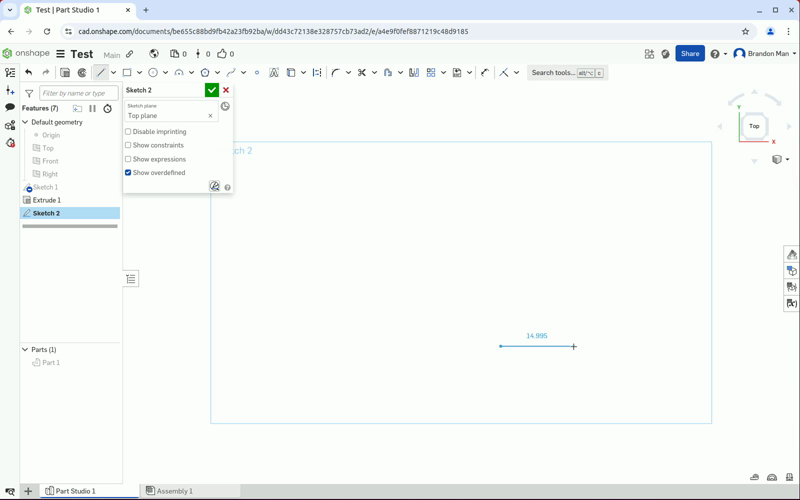
click(573, 346)
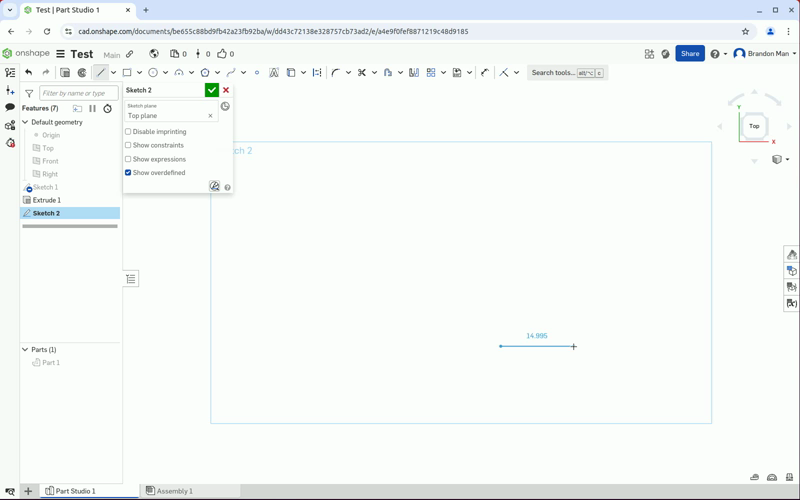
key_up(shift)
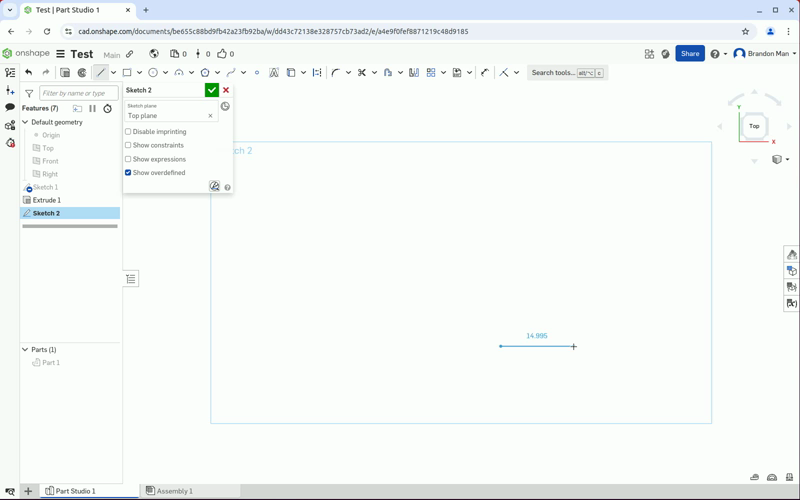
key_down(shift)
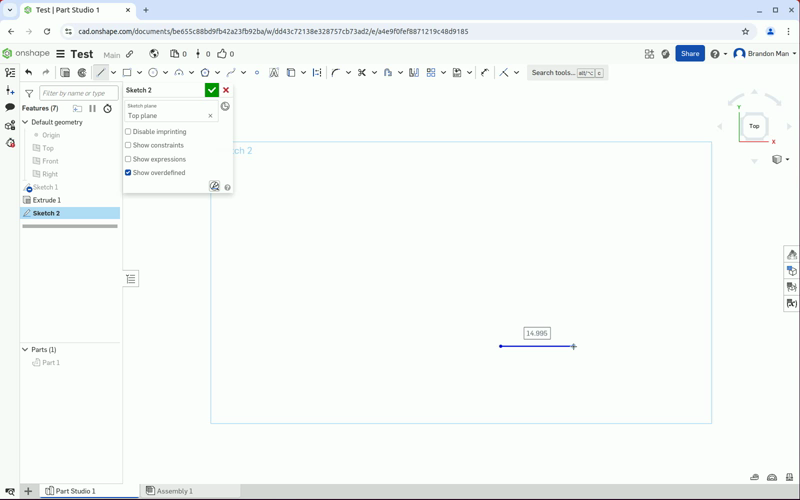
mouse_move(573, 219)
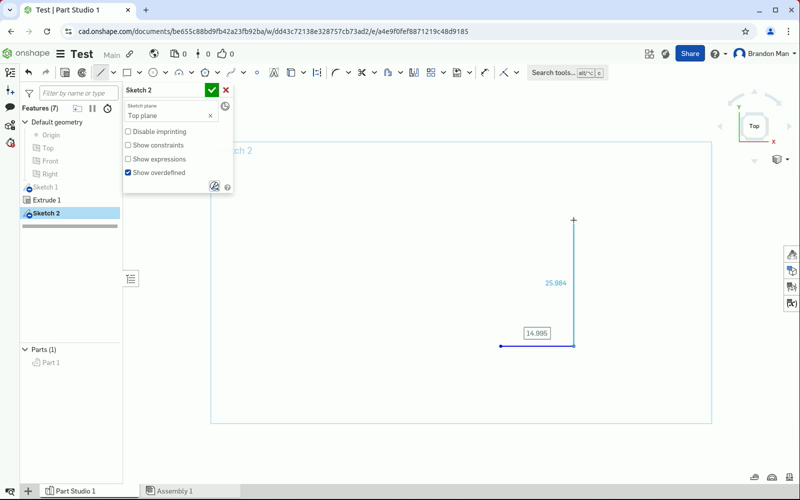
click(573, 219)
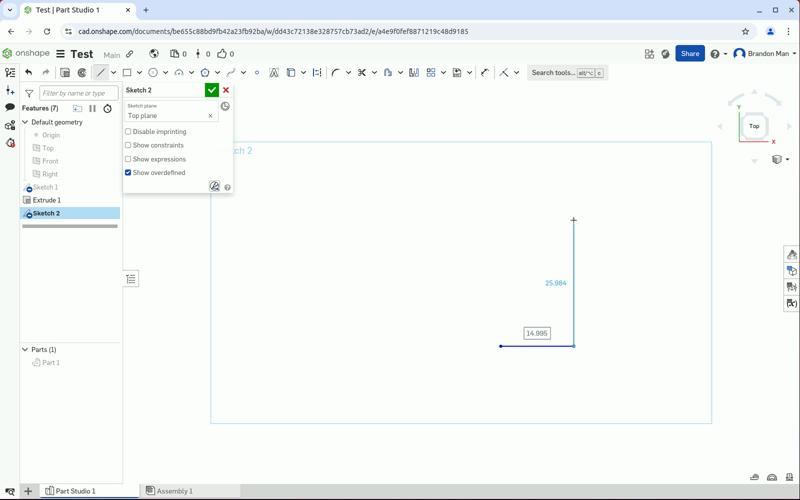
key_up(shift)
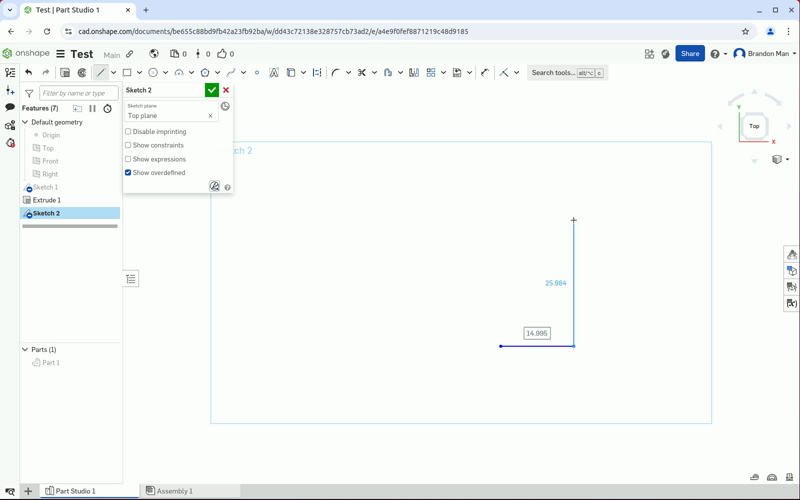
key_down(shift)
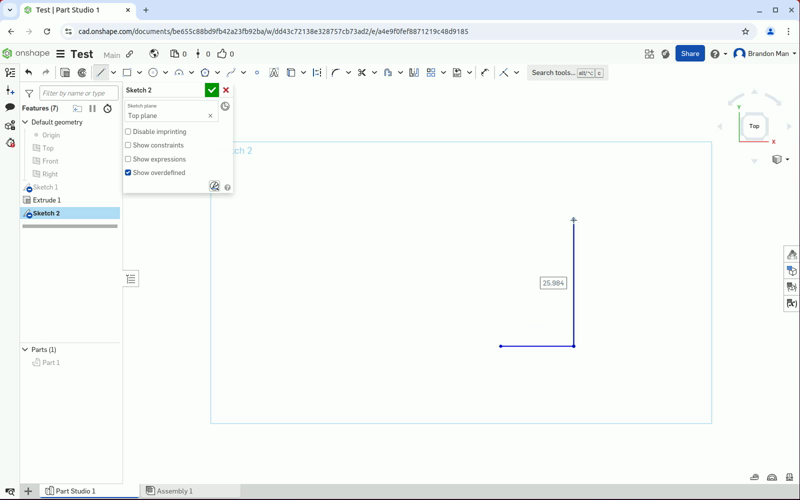
mouse_move(500, 219)
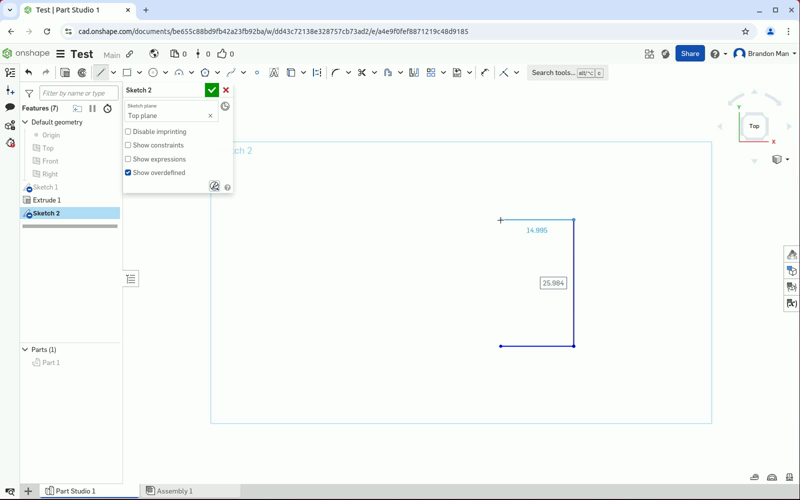
click(500, 219)
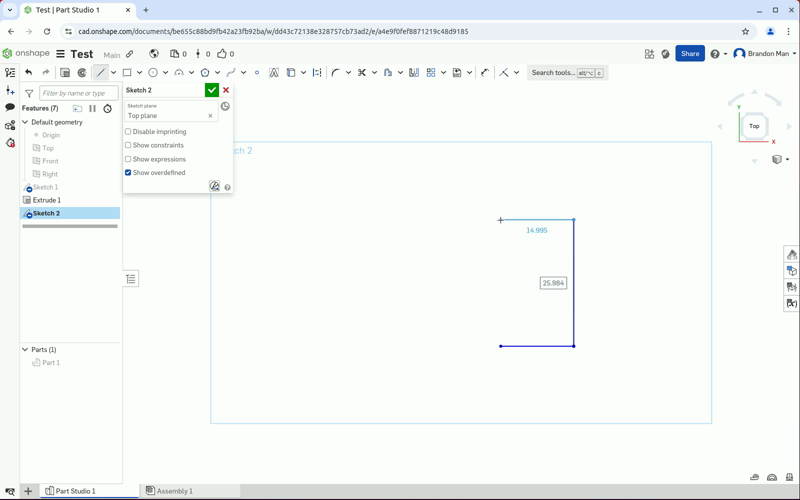
key_up(shift)
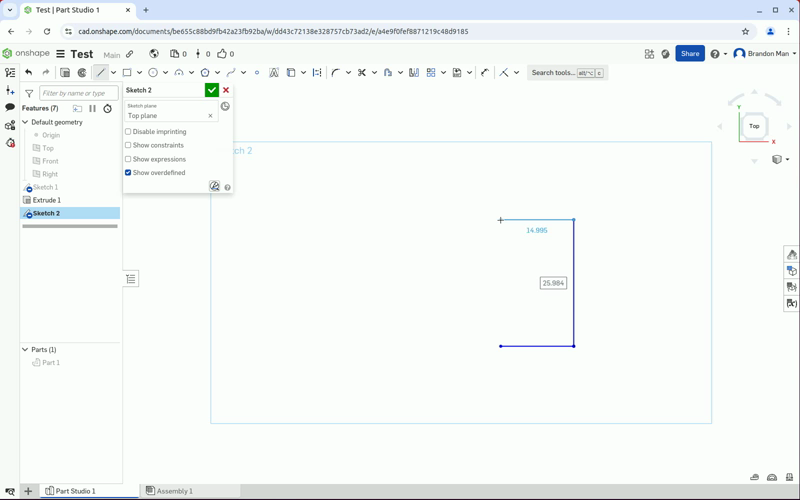
key_down(shift)
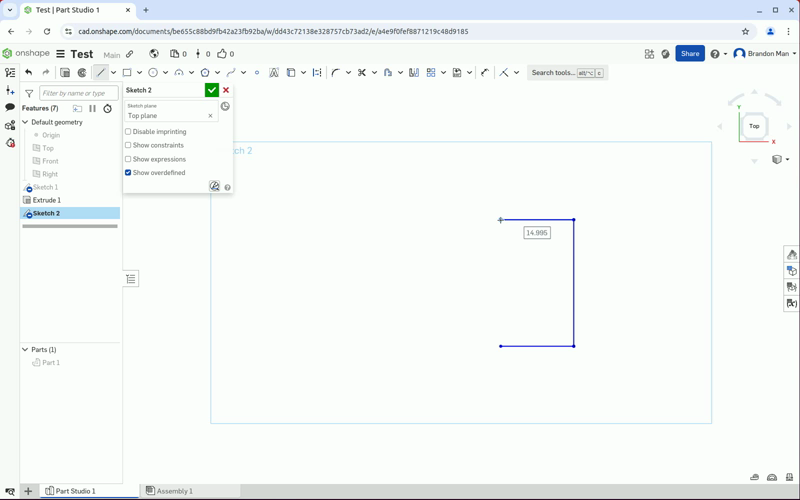
mouse_move(500, 346)
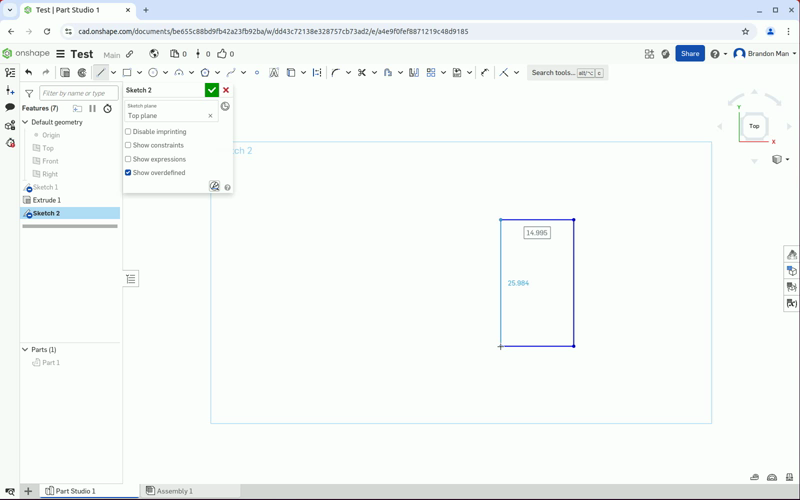
key_up(shift)
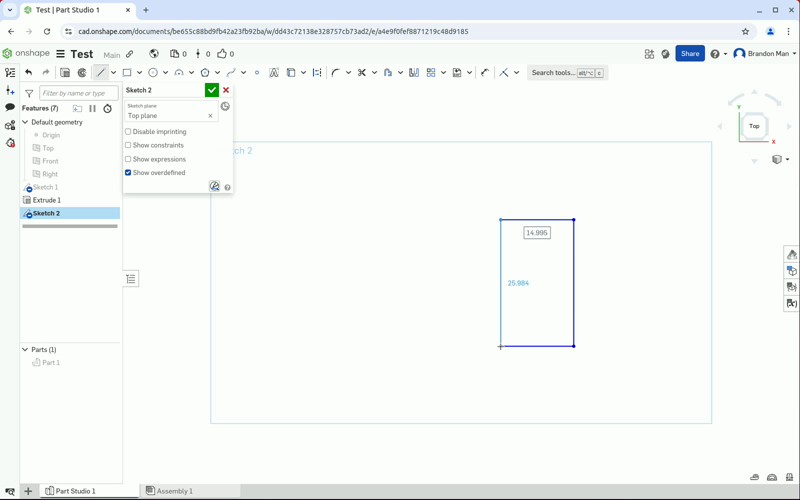
click(500, 346)
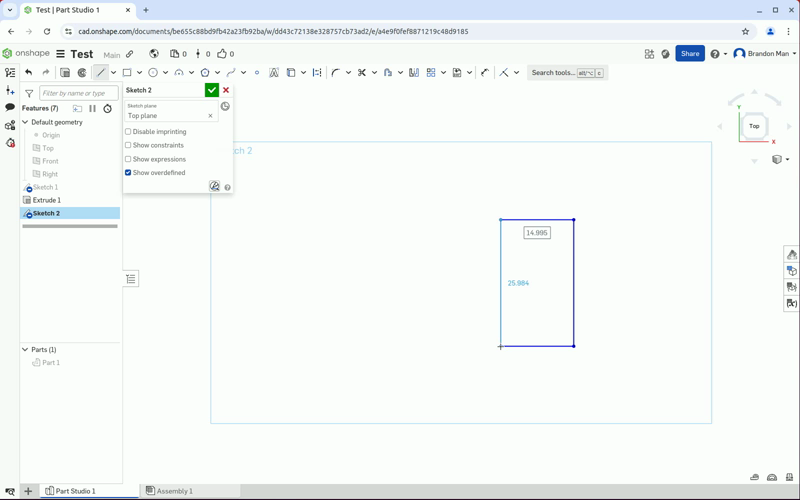
key(esc)
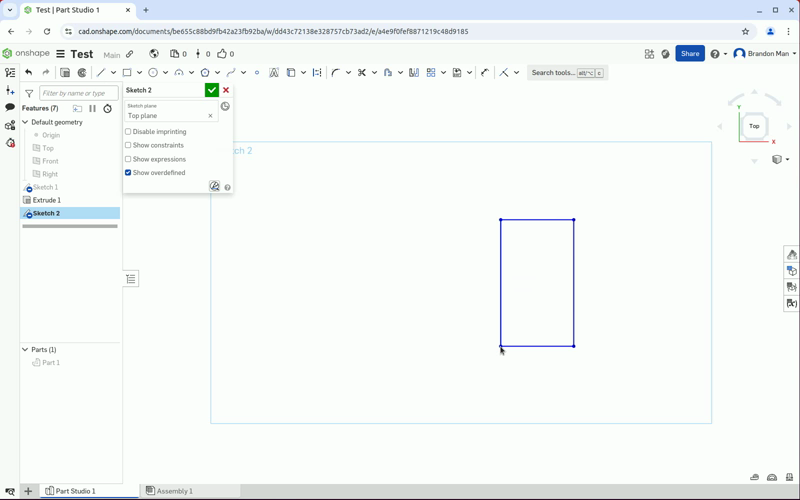
mouse_move(536, 241)
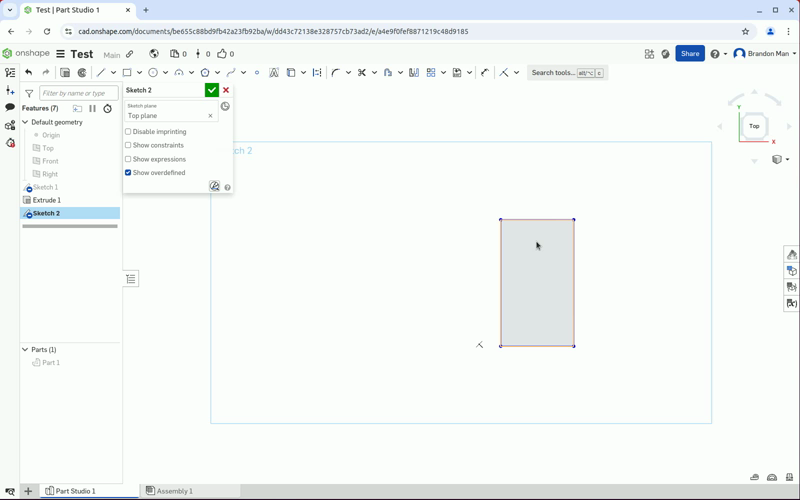
click(536, 241)
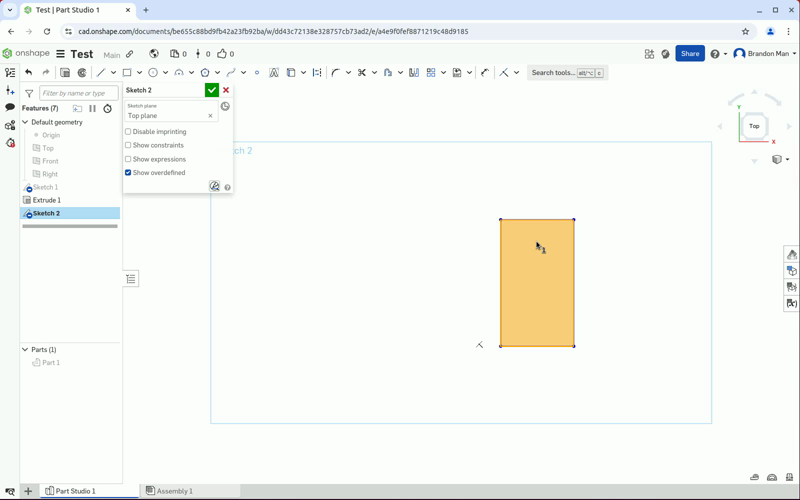
mouse_move(73, 352)
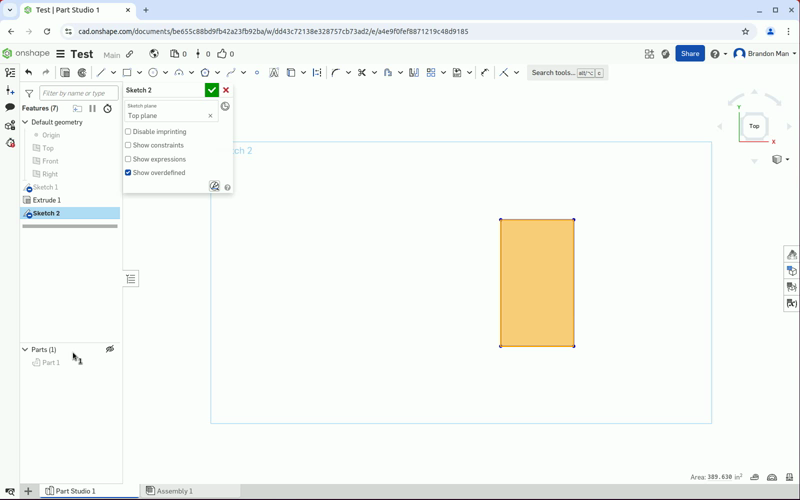
key(shift+y)
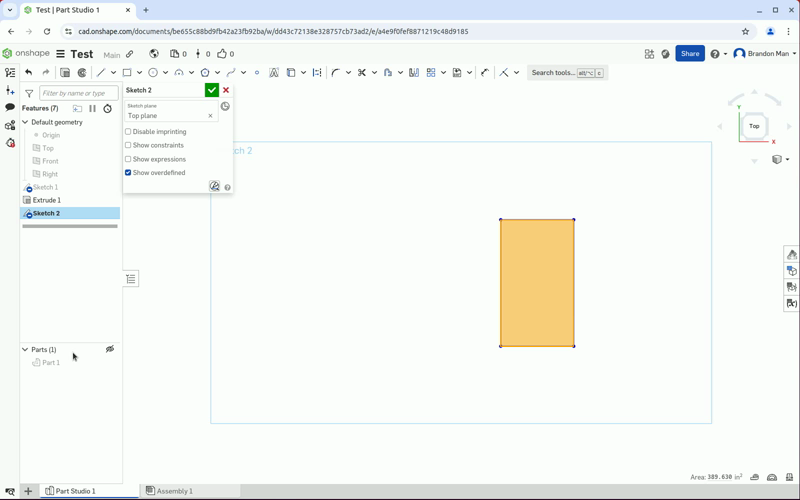
key(shift+e)
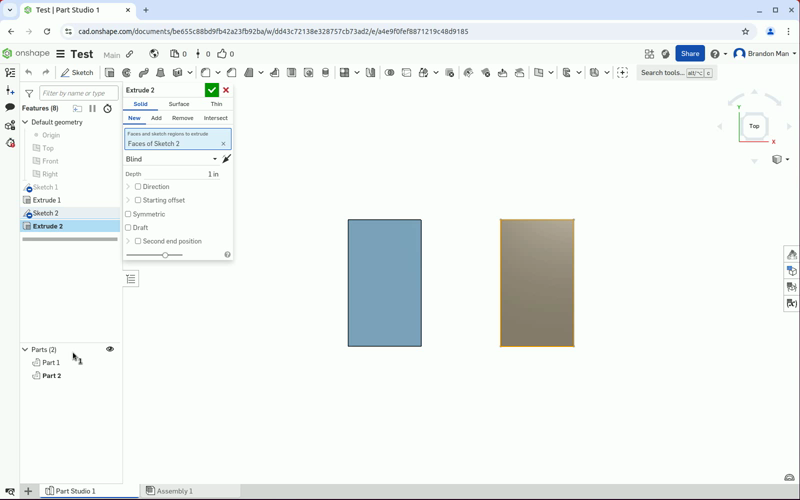
mouse_move(143, 106)
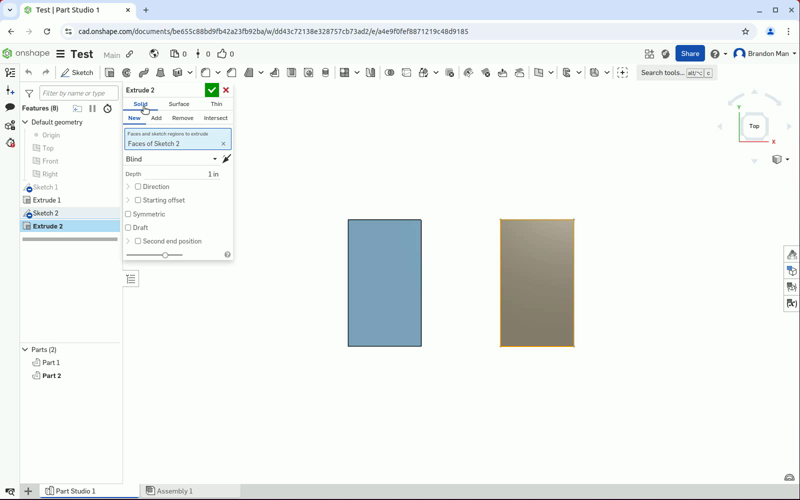
click(143, 106)
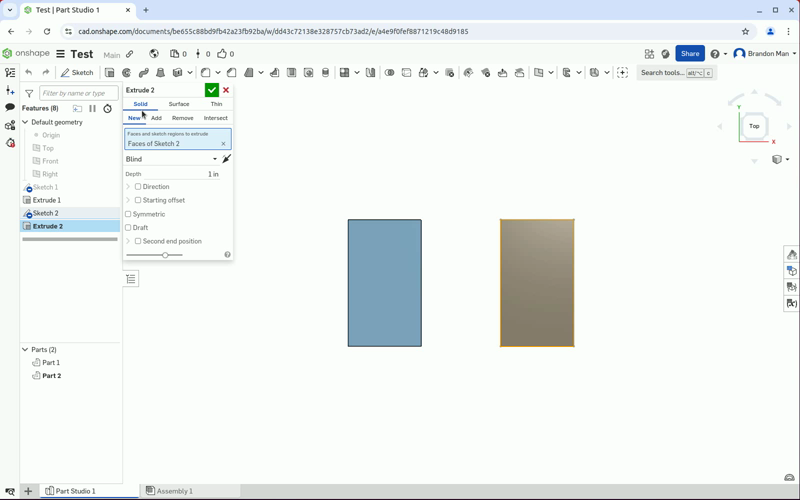
mouse_move(137, 120)
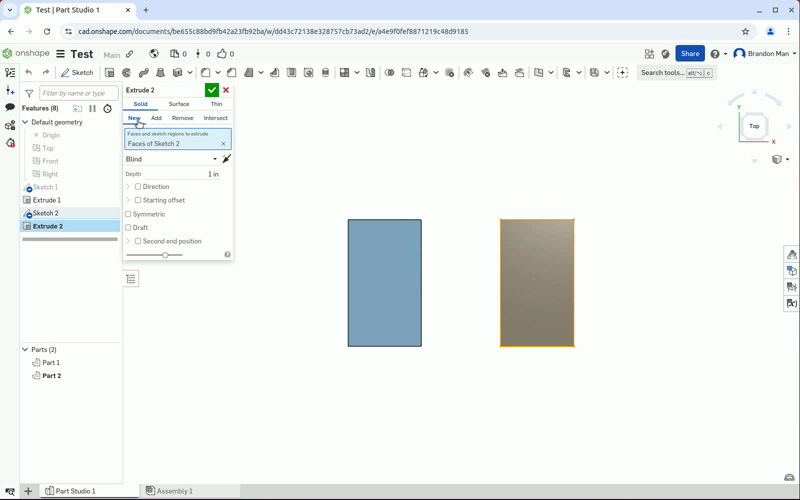
click(137, 120)
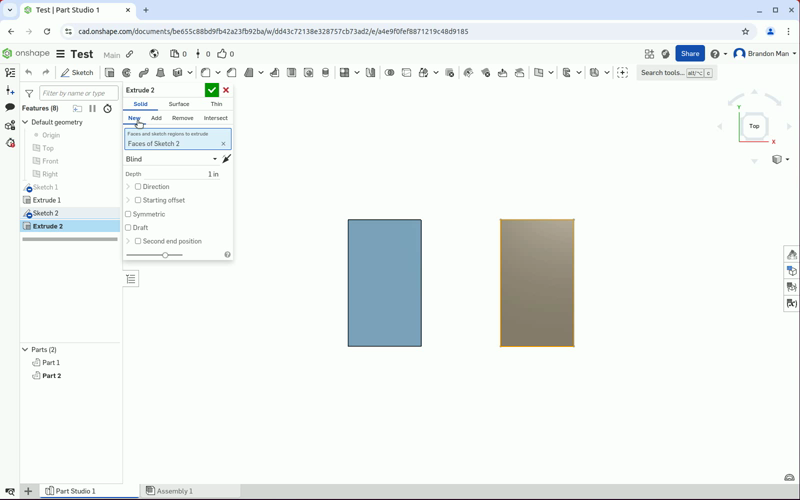
key(tab, 4)
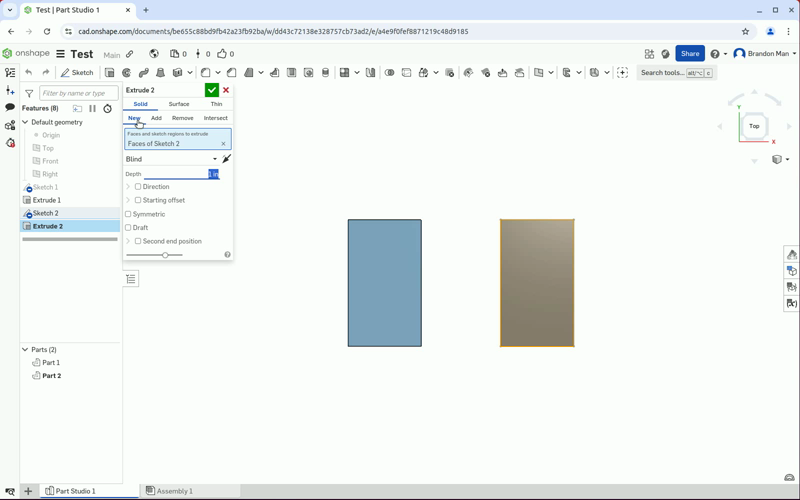
text(21.423)
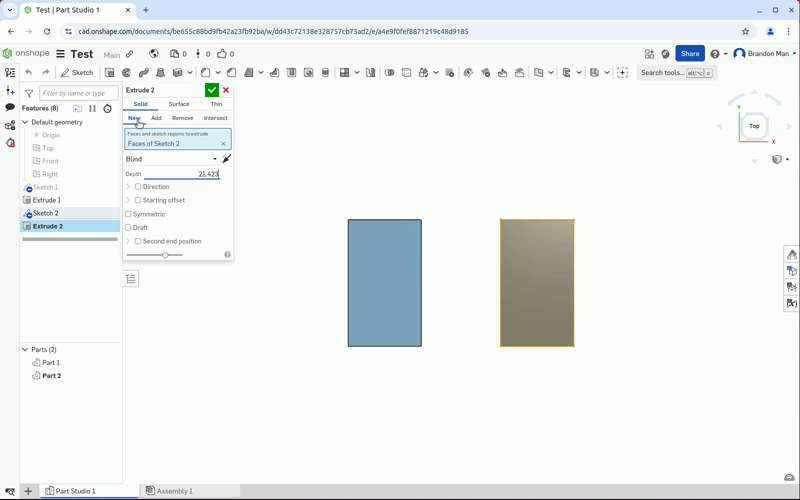
key(enter)
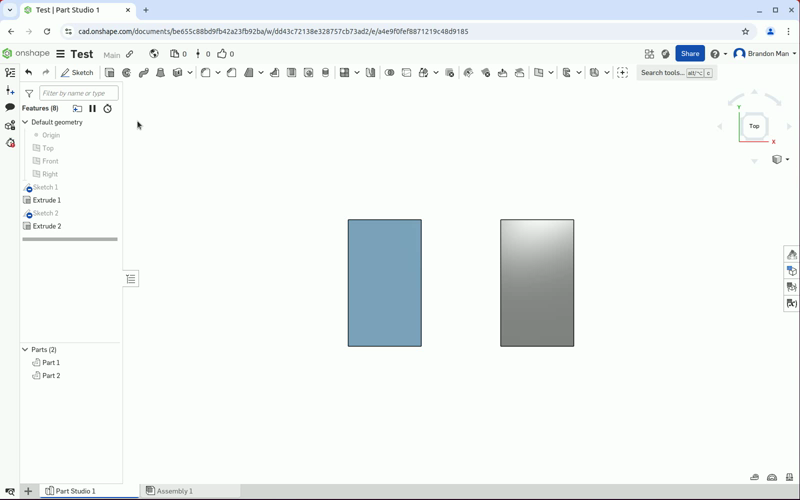
key(shift+h)
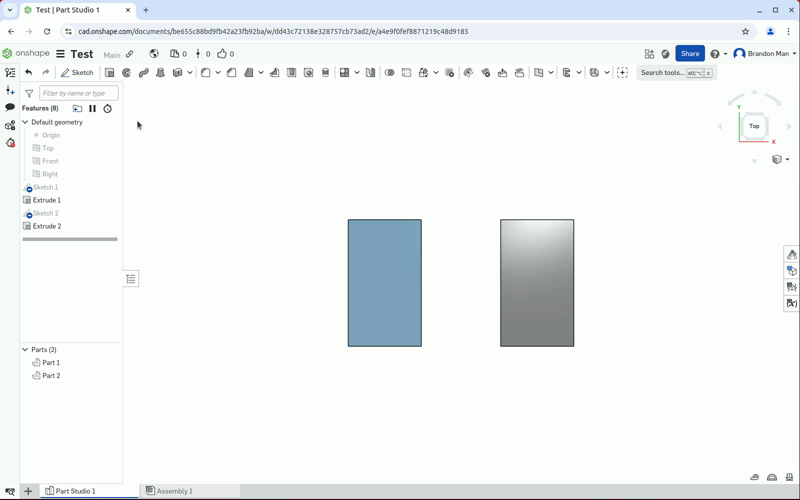
key(shift+h)
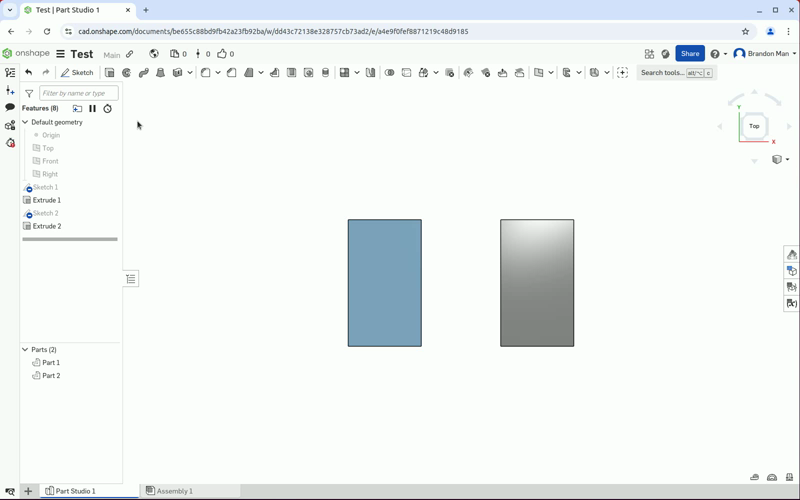
mouse_move(73, 189)
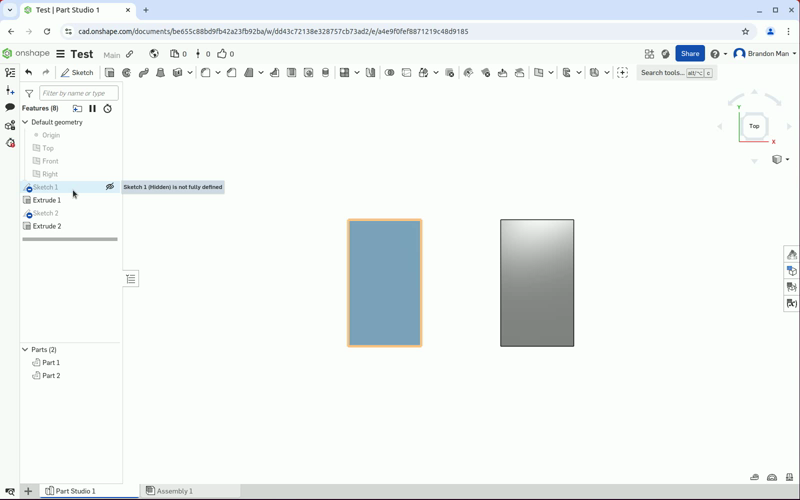
click(73, 189)
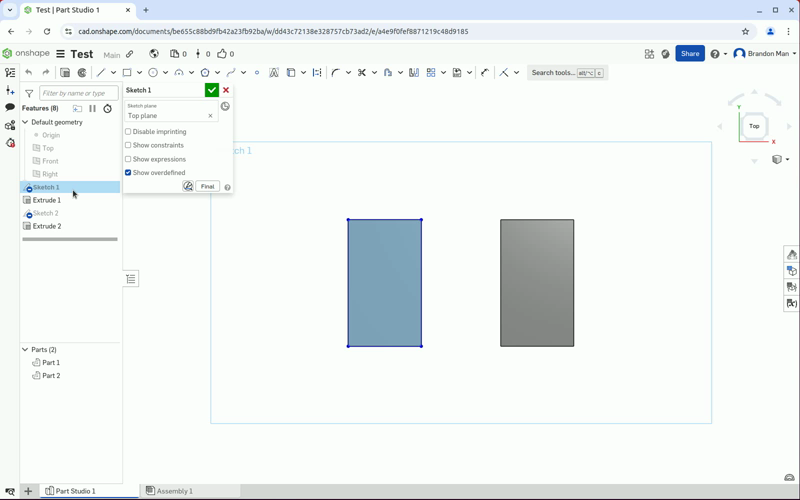
mouse_move(229, 92)
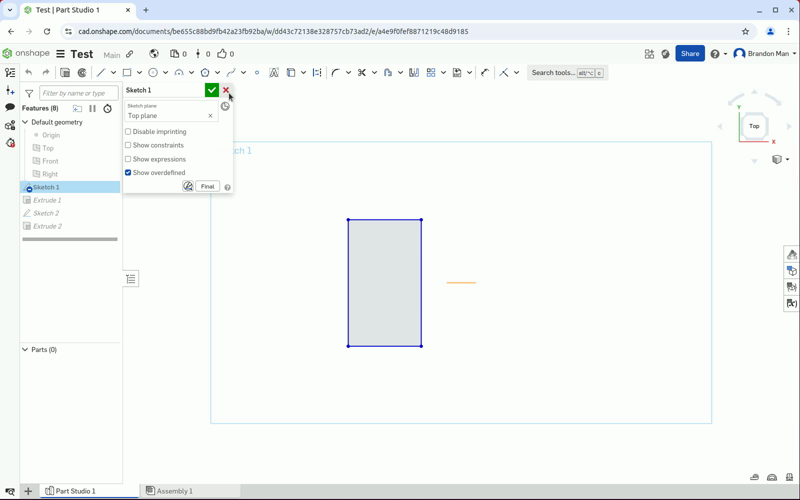
click(229, 92)
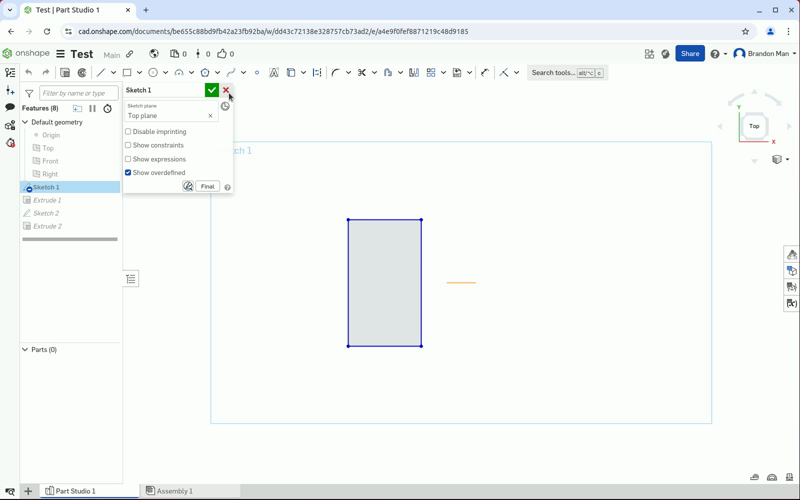
key(shift+s)
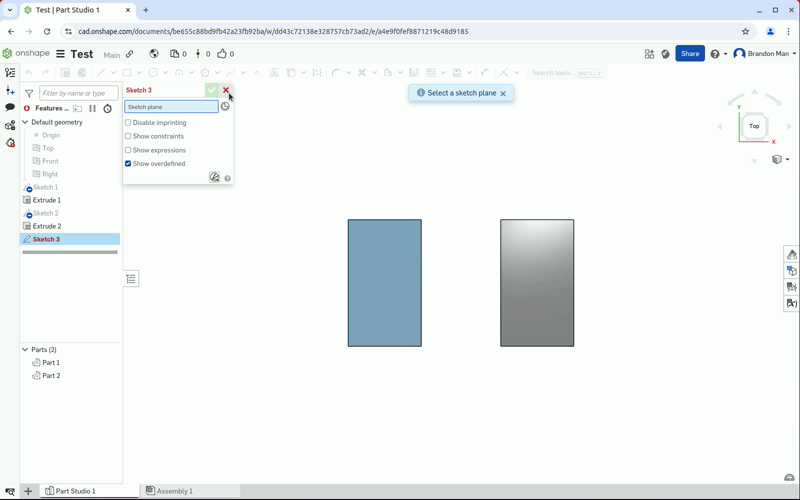
mouse_move(73, 150)
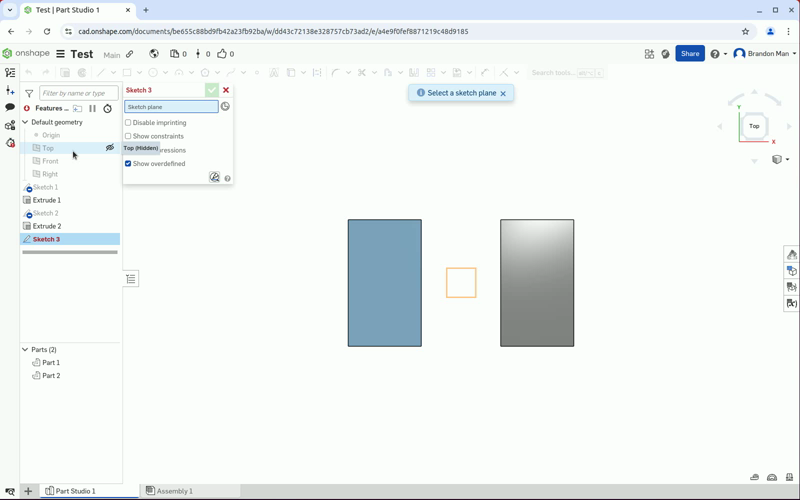
click(73, 150)
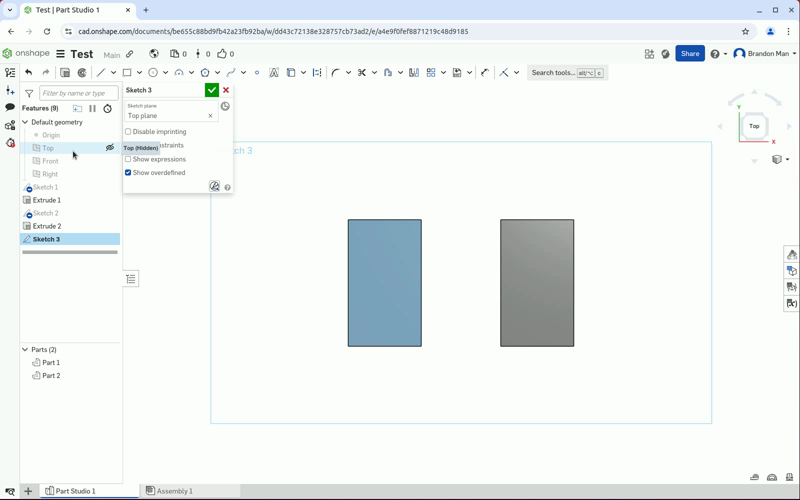
mouse_move(73, 352)
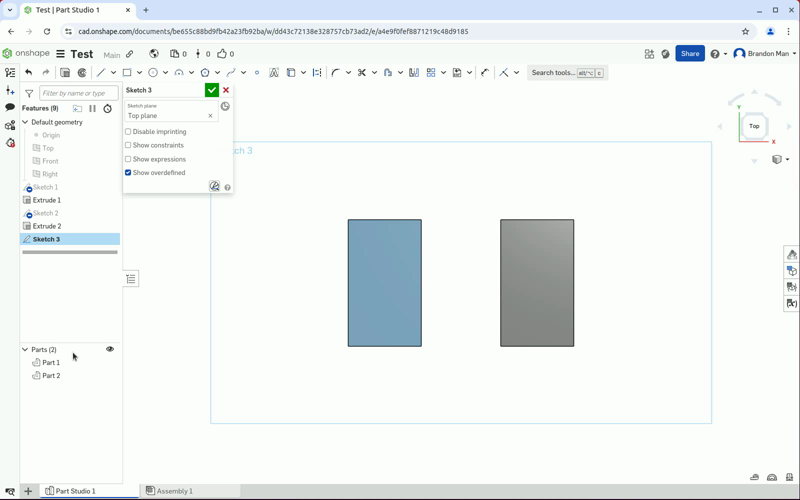
key(y)
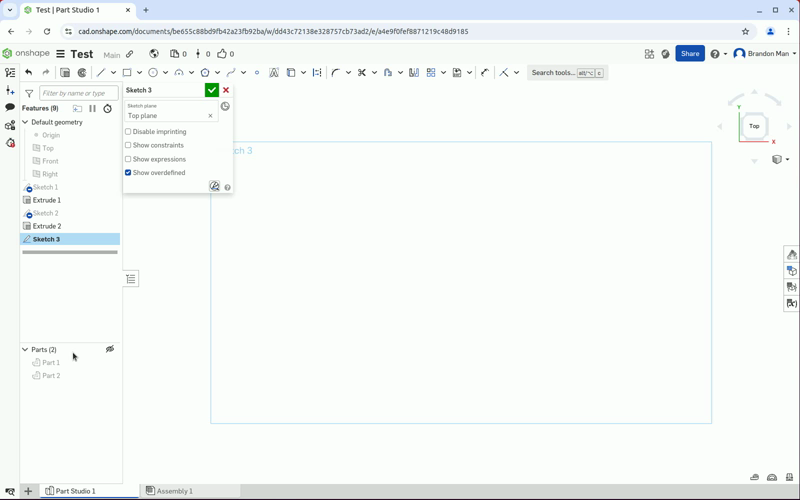
key(l)
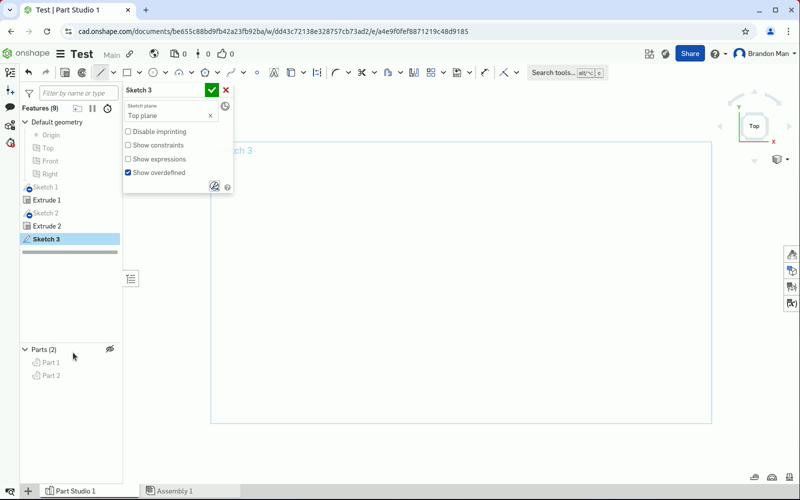
key_down(shift)
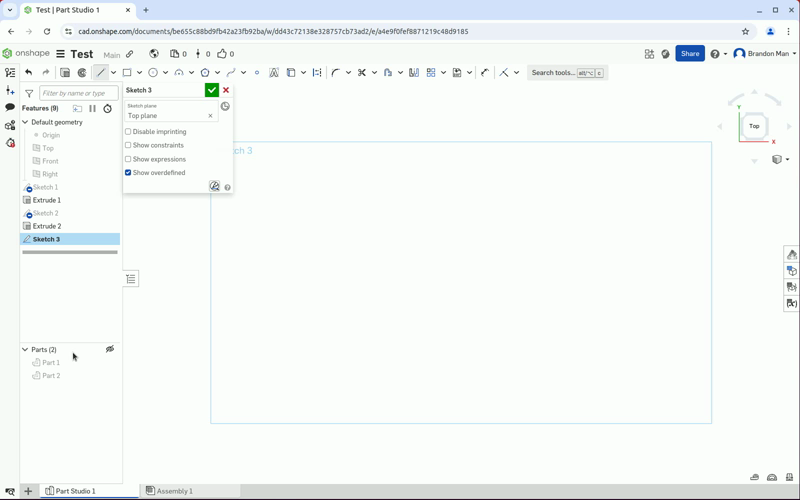
mouse_move(420, 346)
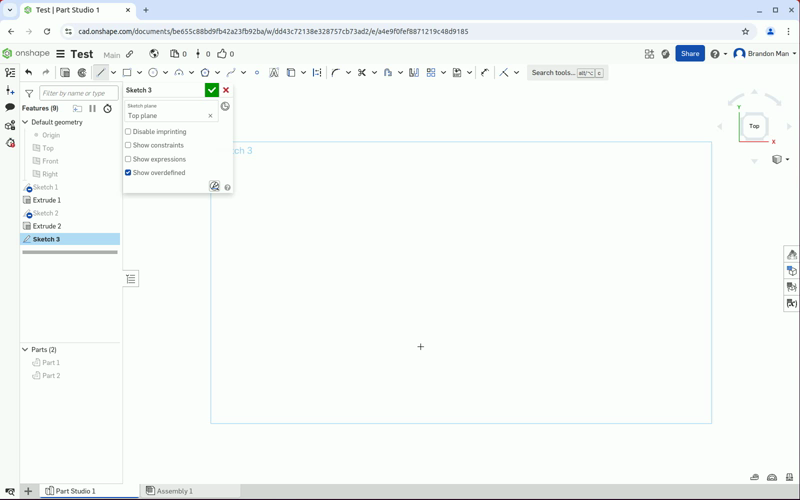
click(420, 346)
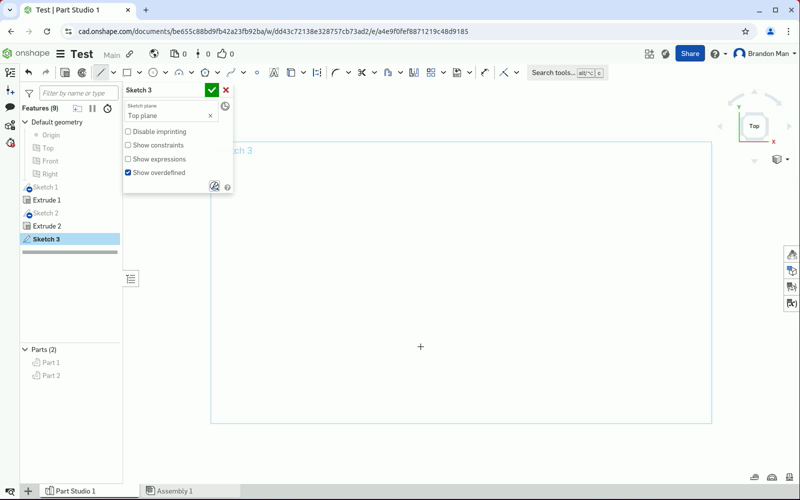
key_up(shift)
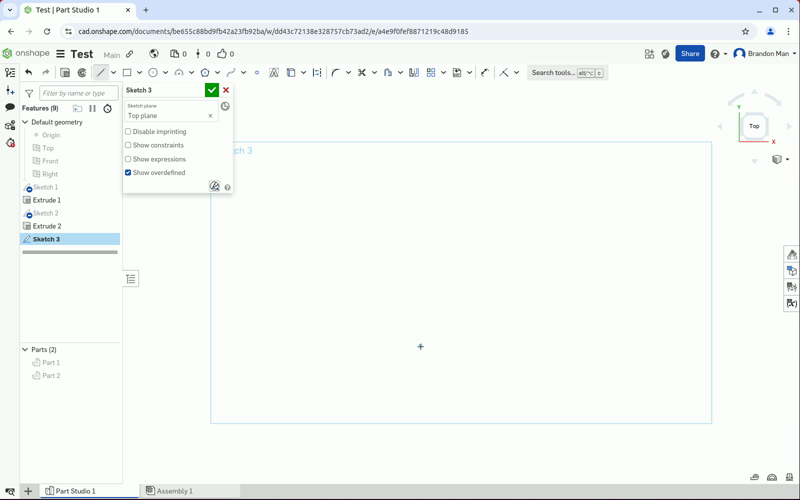
key_down(shift)
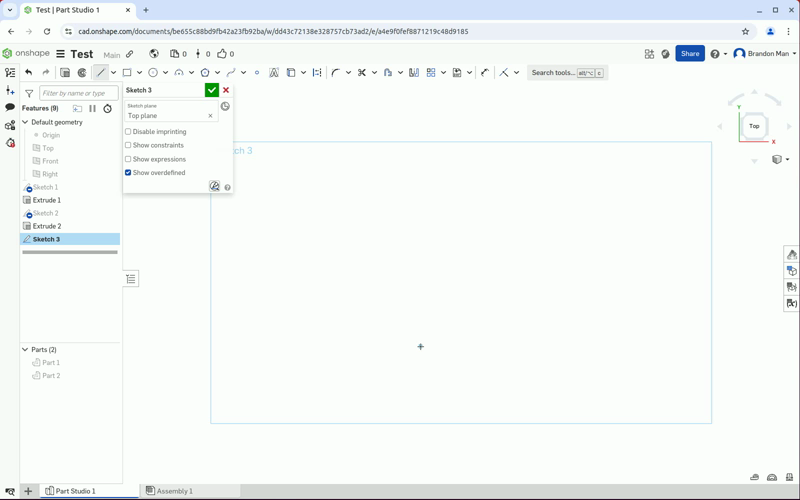
mouse_move(499, 346)
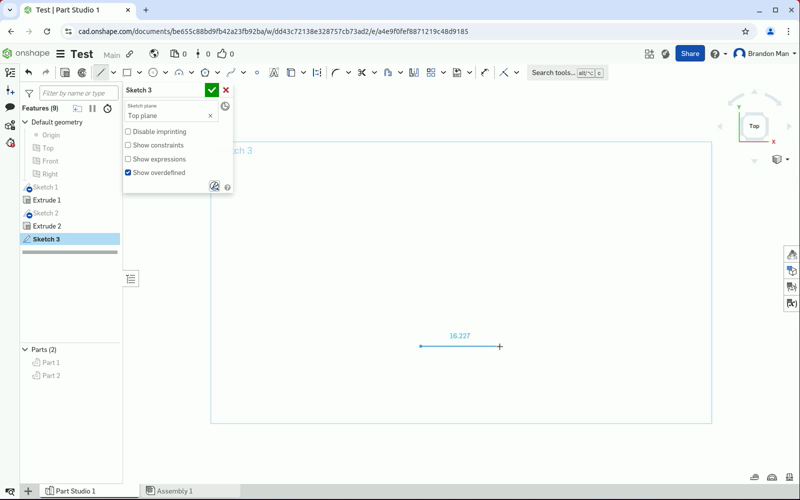
click(499, 346)
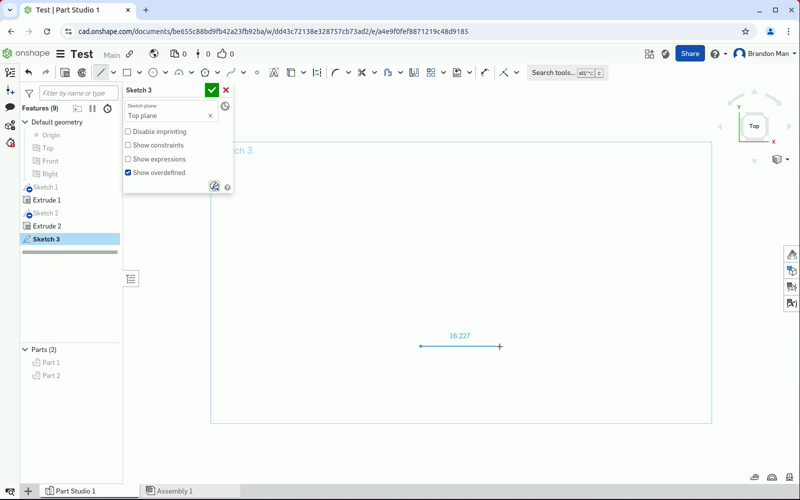
key_up(shift)
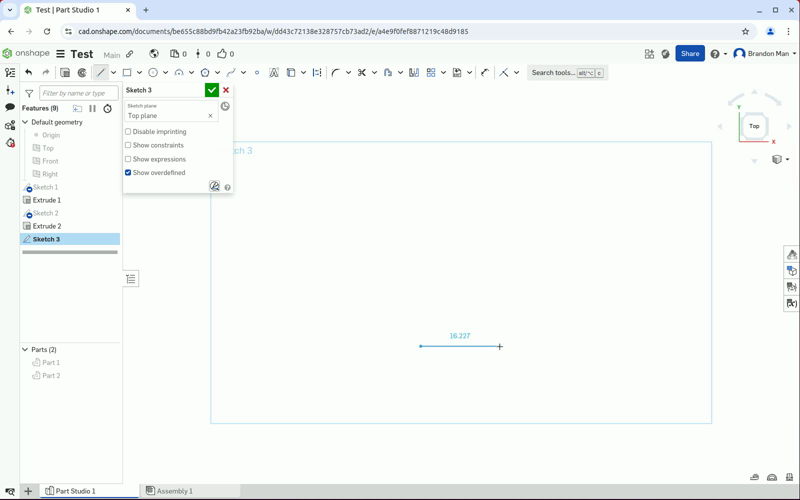
key_down(shift)
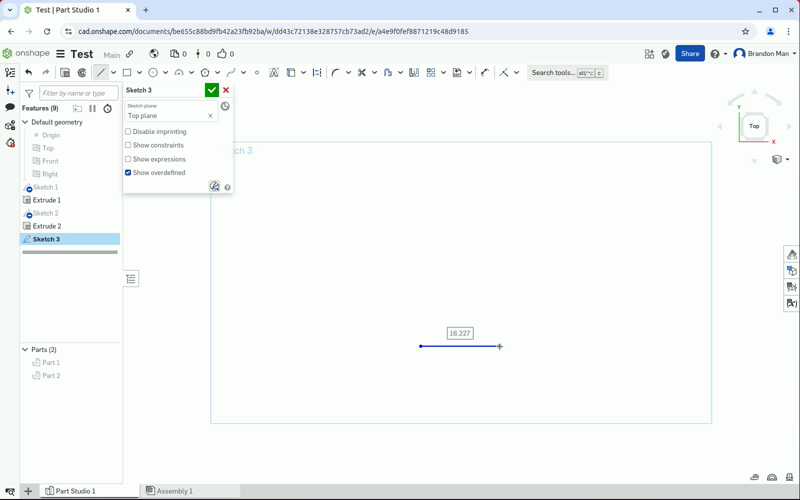
mouse_move(499, 219)
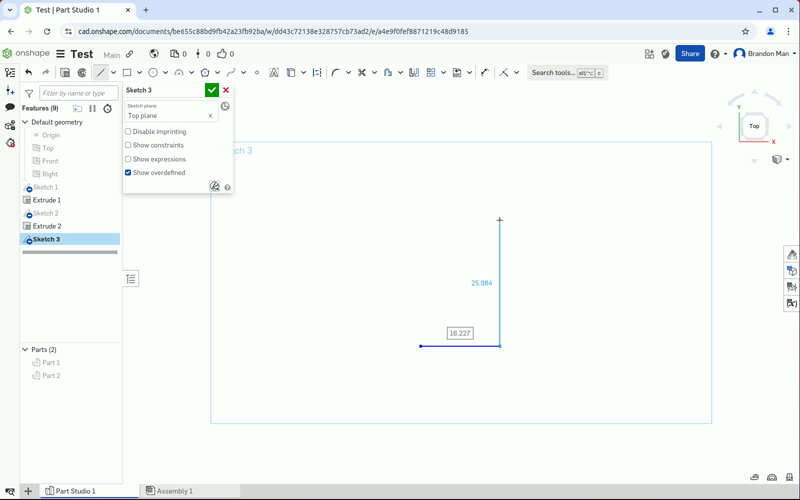
click(499, 219)
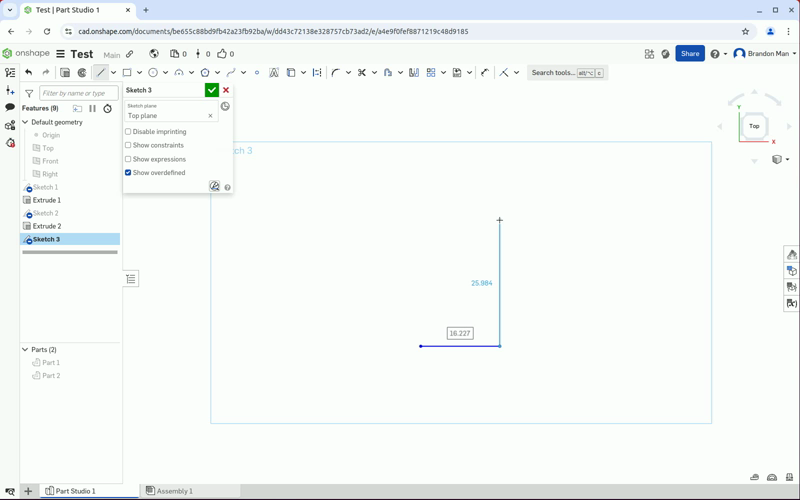
key_up(shift)
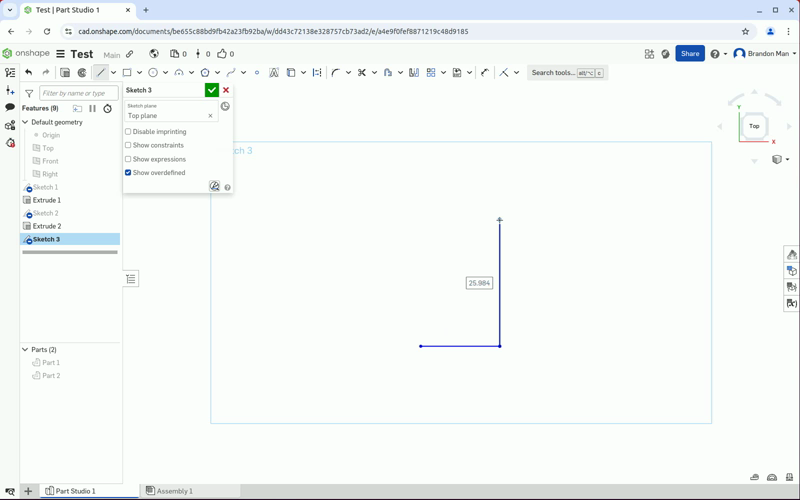
key_down(shift)
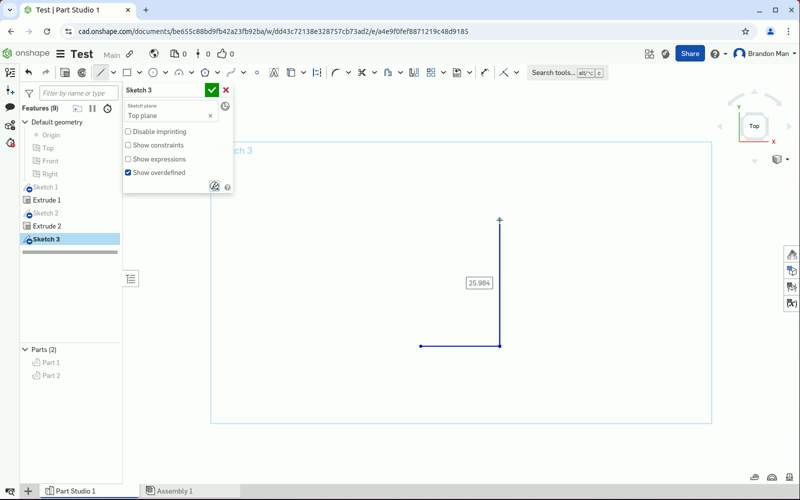
mouse_move(420, 219)
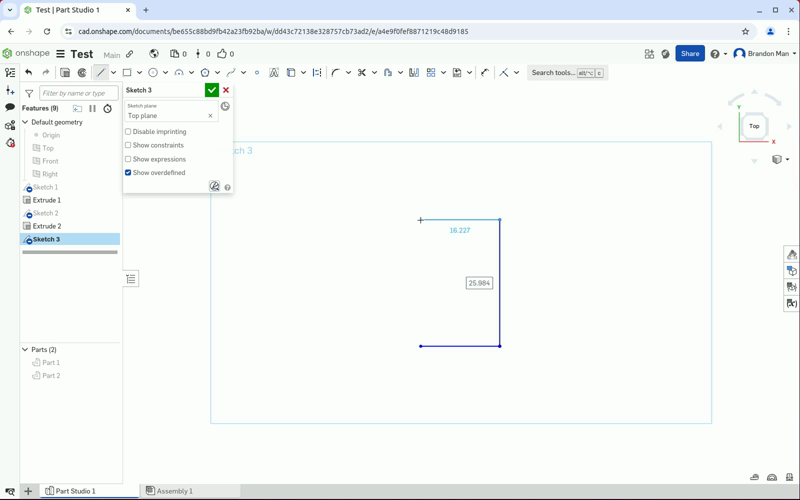
click(420, 219)
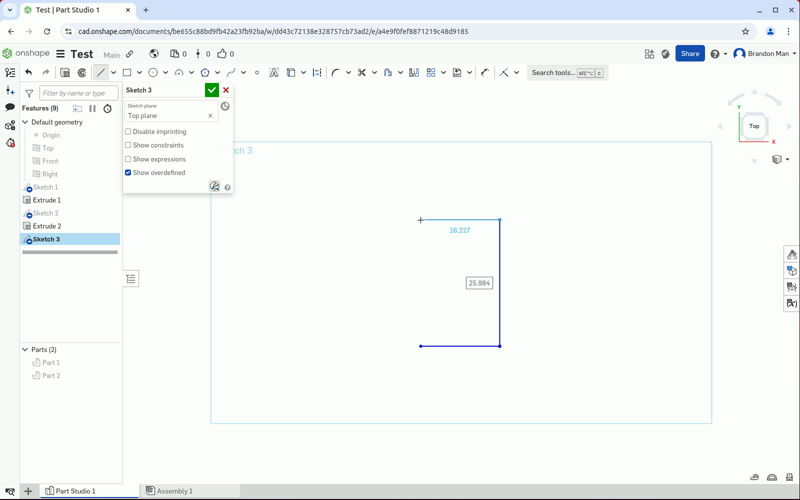
key_up(shift)
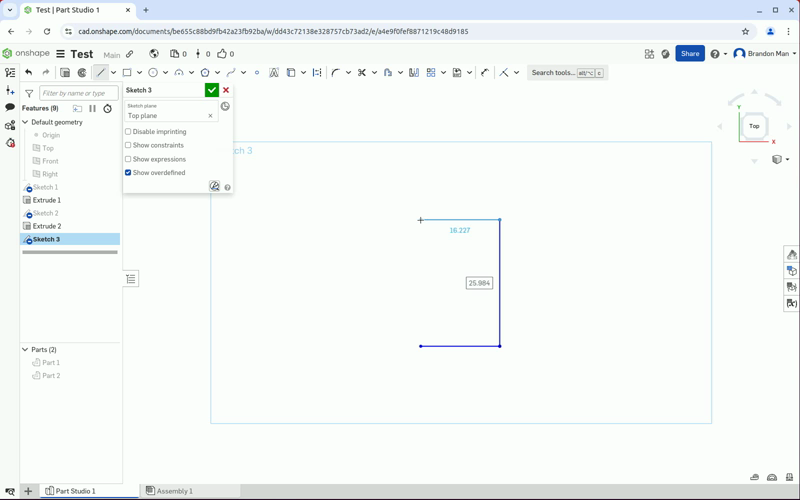
key_down(shift)
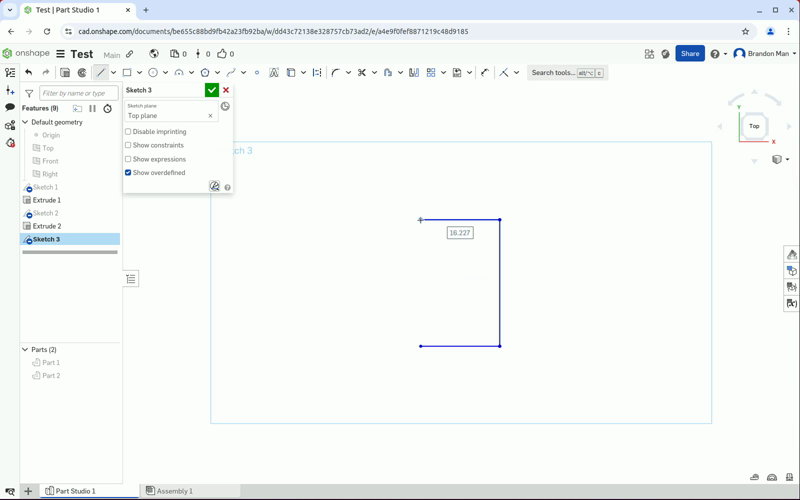
mouse_move(420, 346)
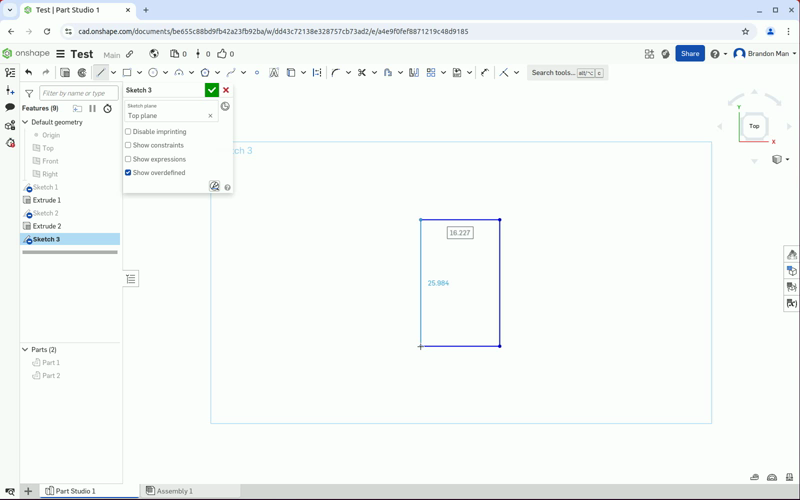
key_up(shift)
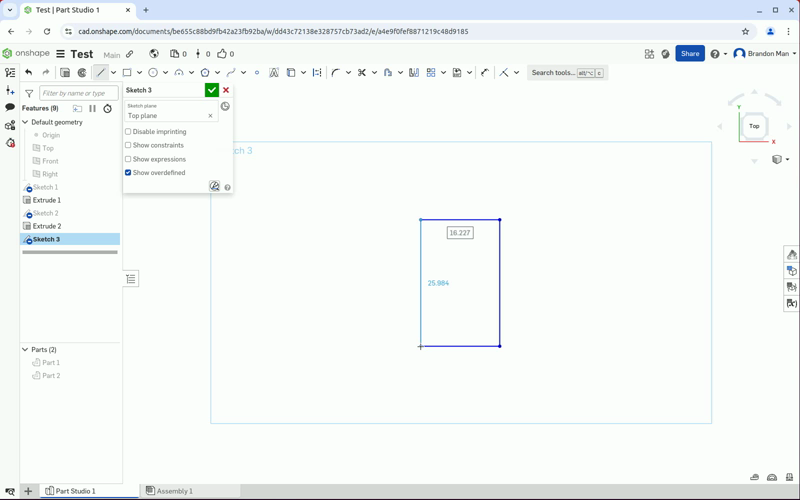
click(420, 346)
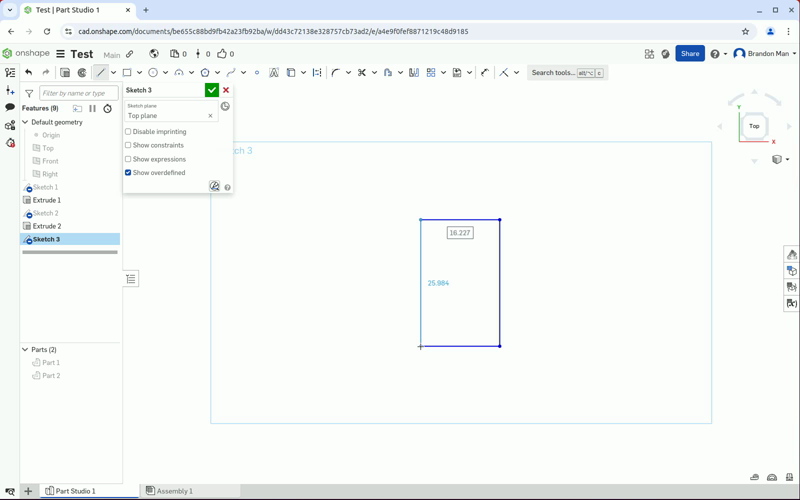
key(esc)
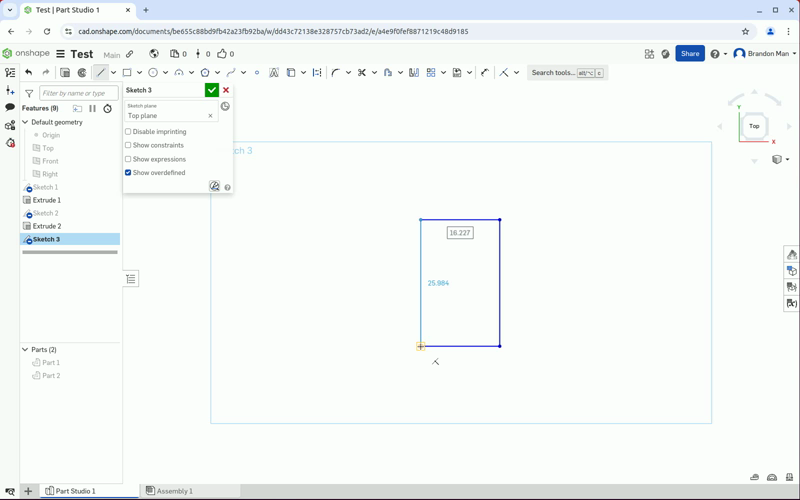
mouse_move(440, 335)
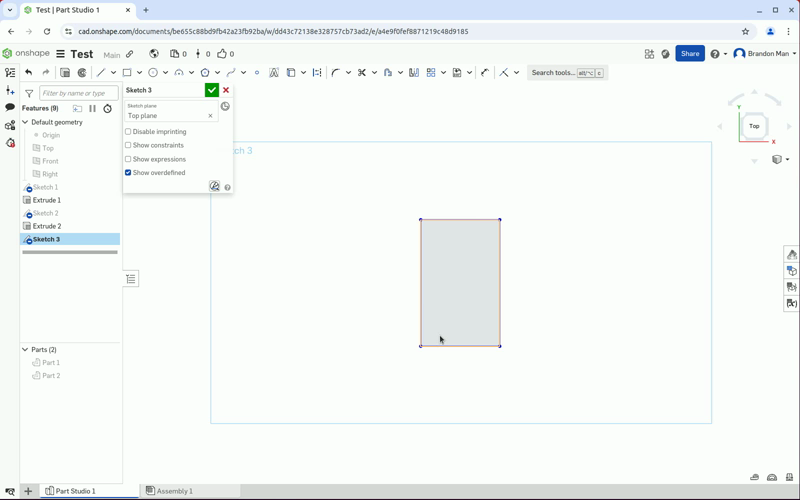
click(440, 335)
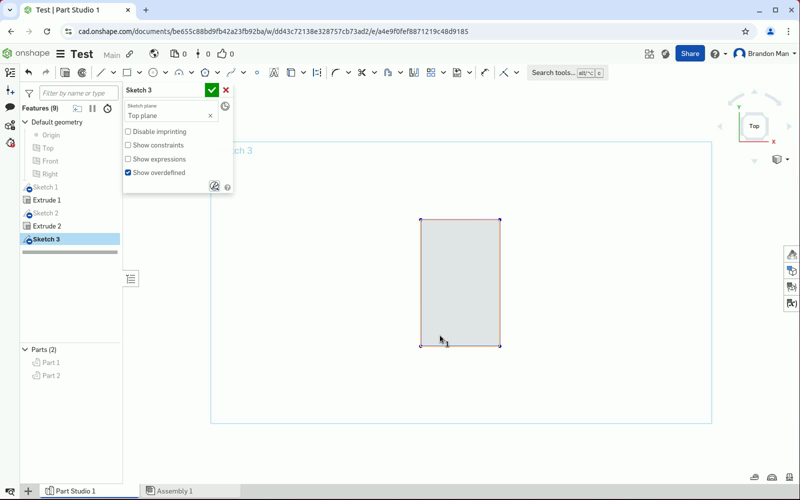
mouse_move(73, 352)
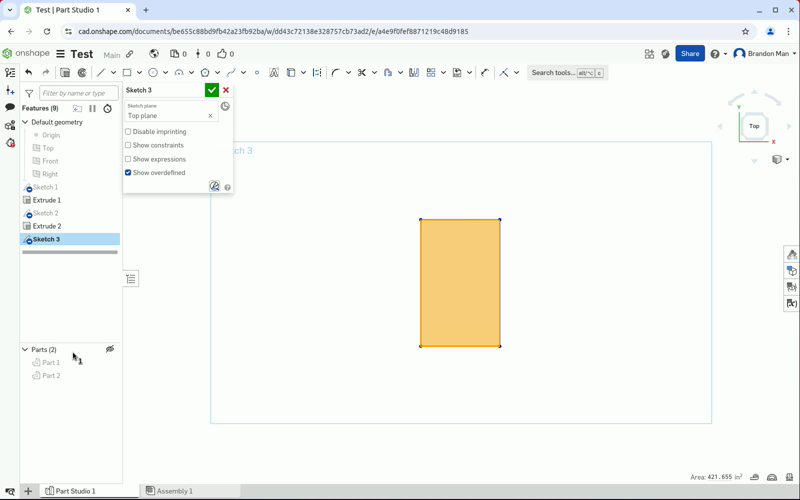
key(shift+y)
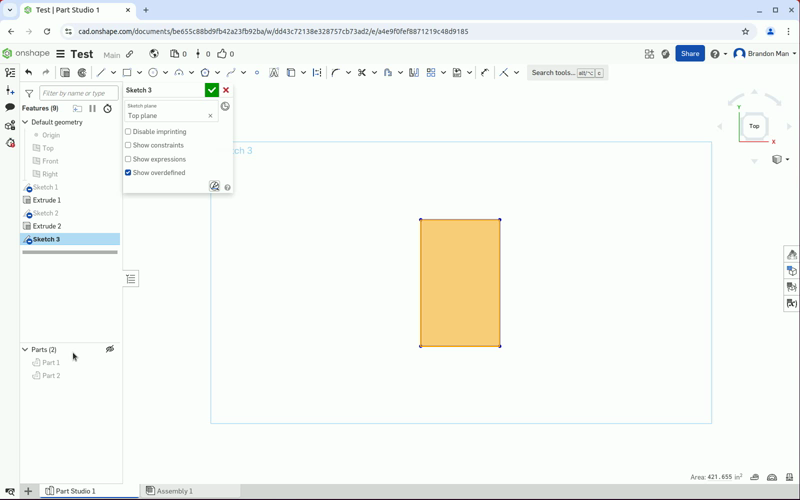
key(shift+e)
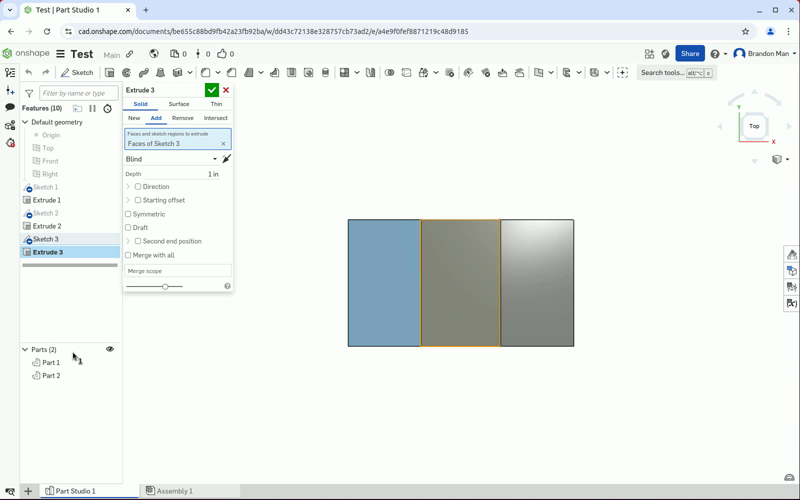
mouse_move(143, 106)
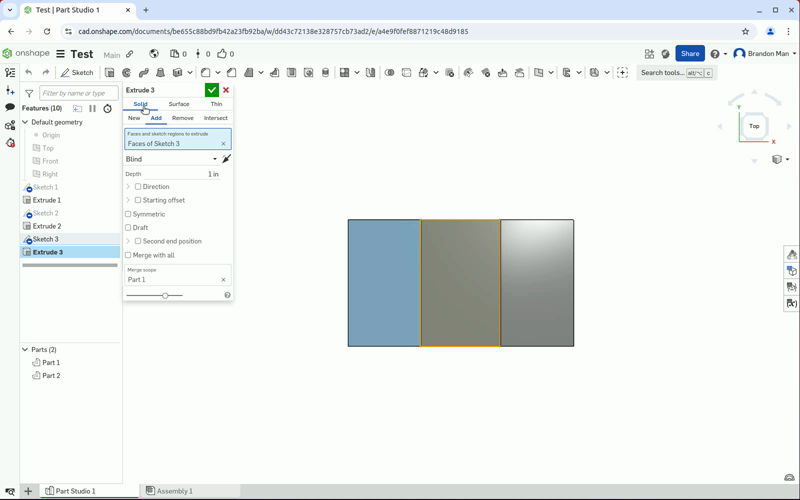
click(143, 106)
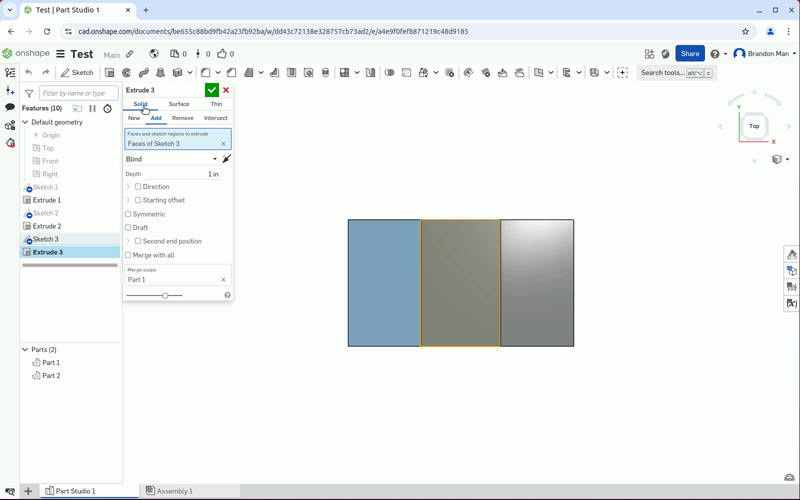
mouse_move(137, 120)
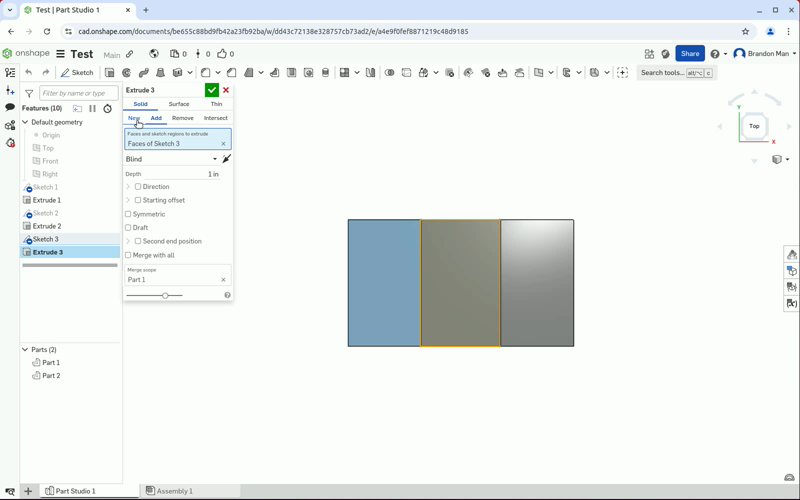
click(137, 120)
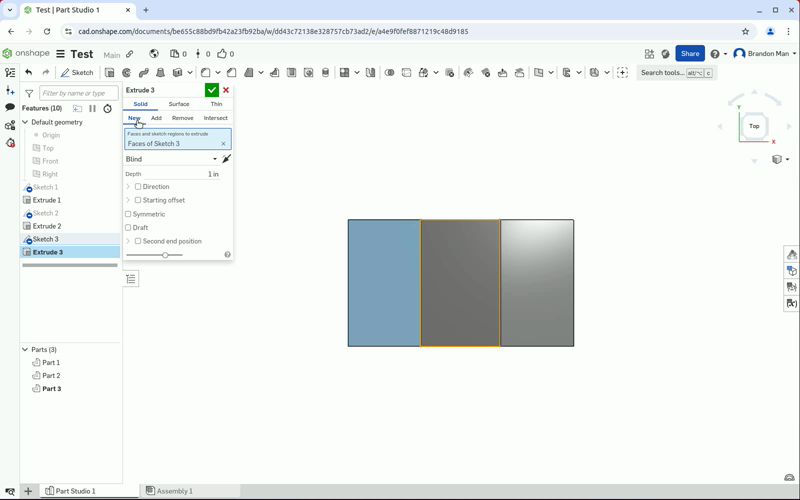
key(tab, 4)
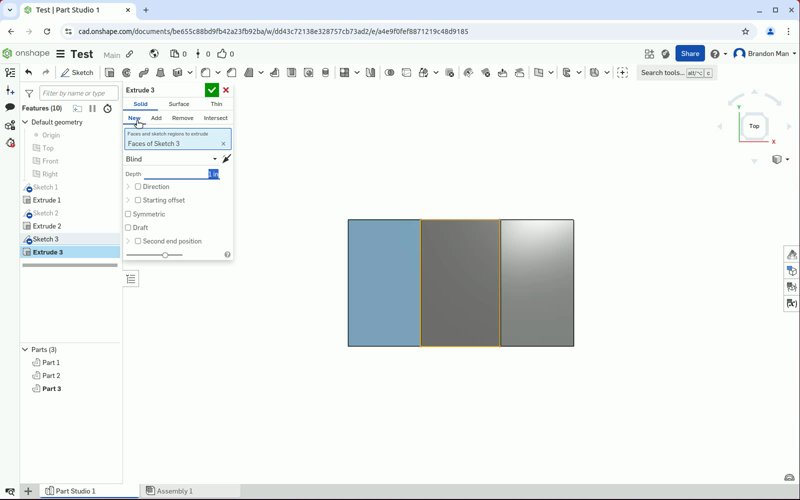
text(21.423)
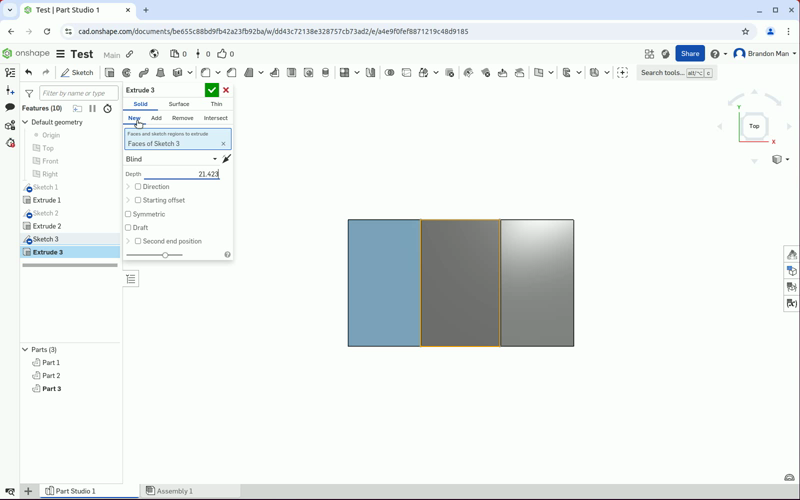
key(enter)
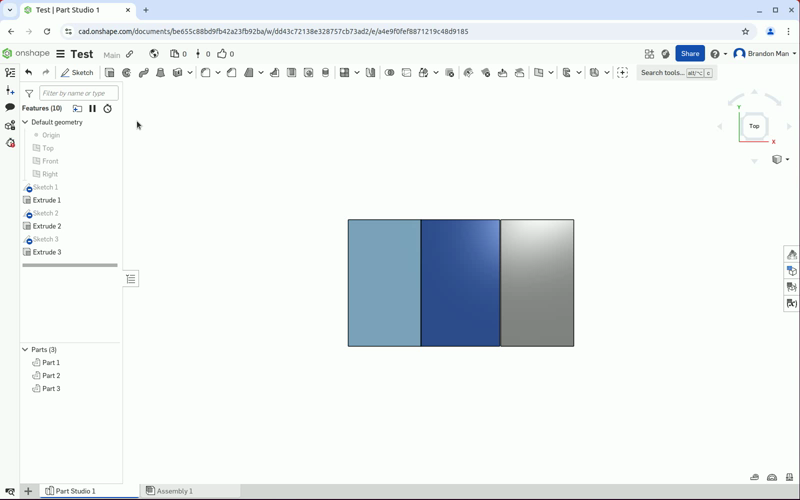
key(shift+h)
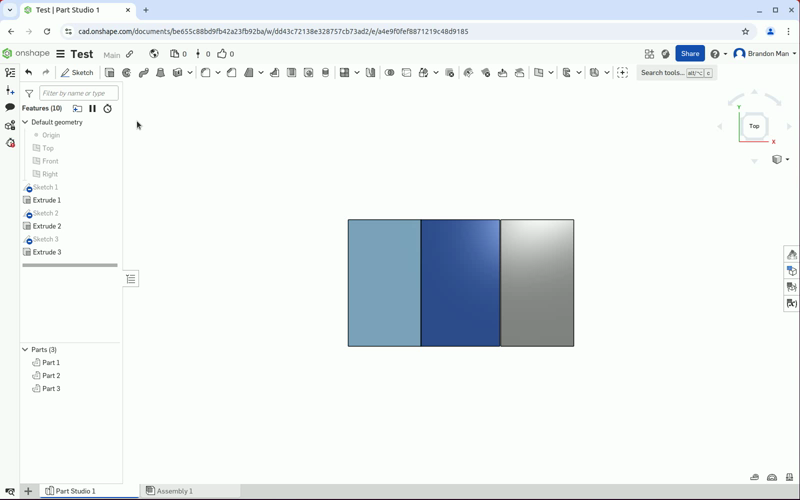
key(shift+h)
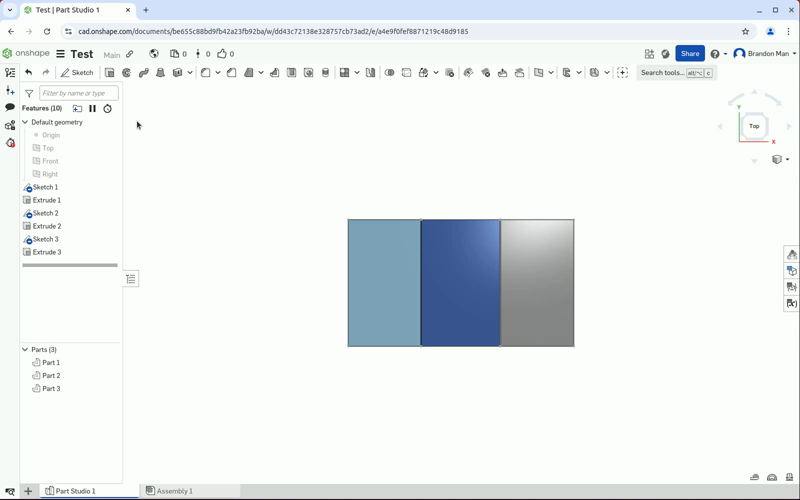
key(shift+7)
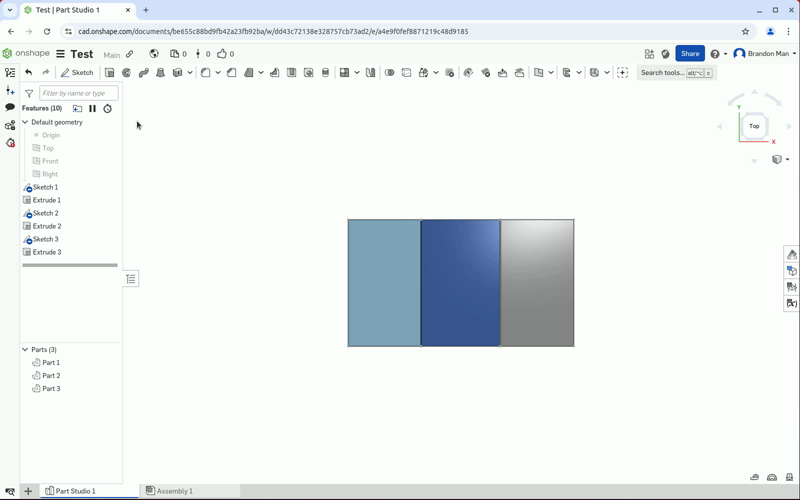
key(up, 3)
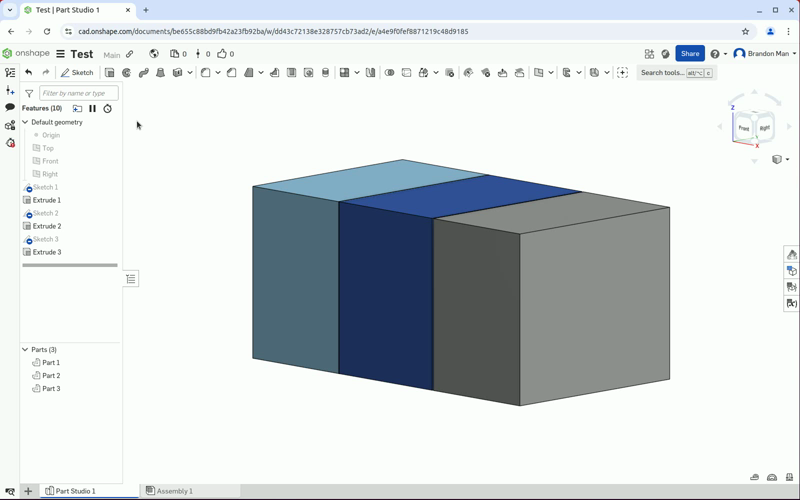
key(left, 3)
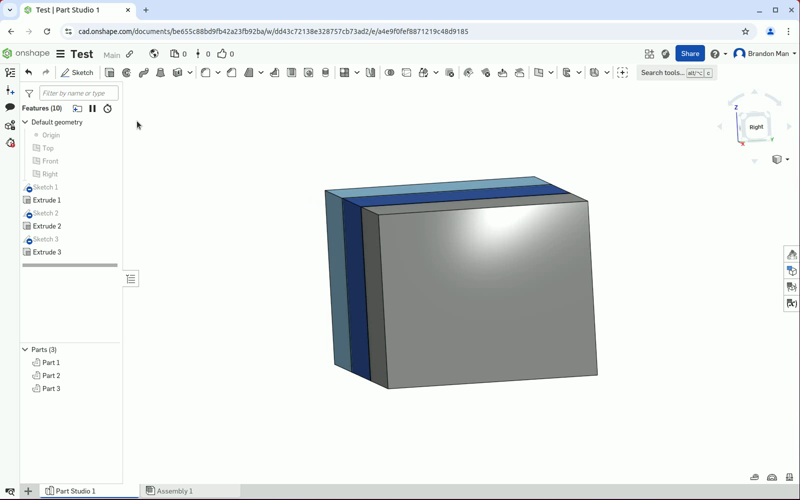
key(right, 3)
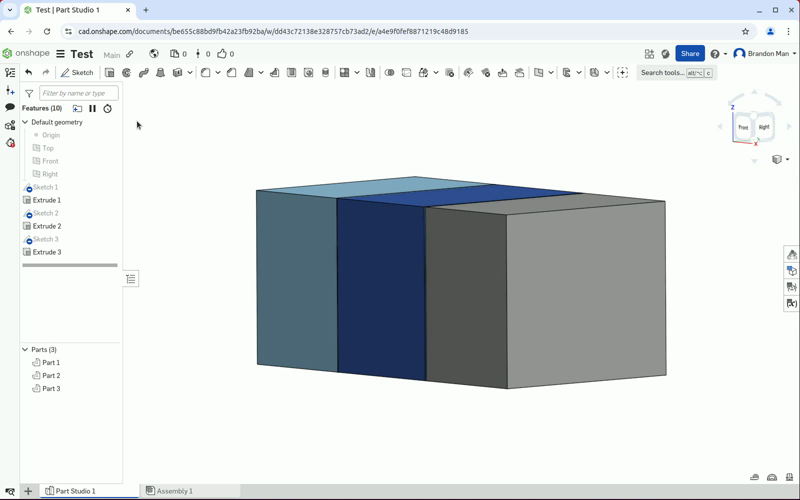
key(down, 3)
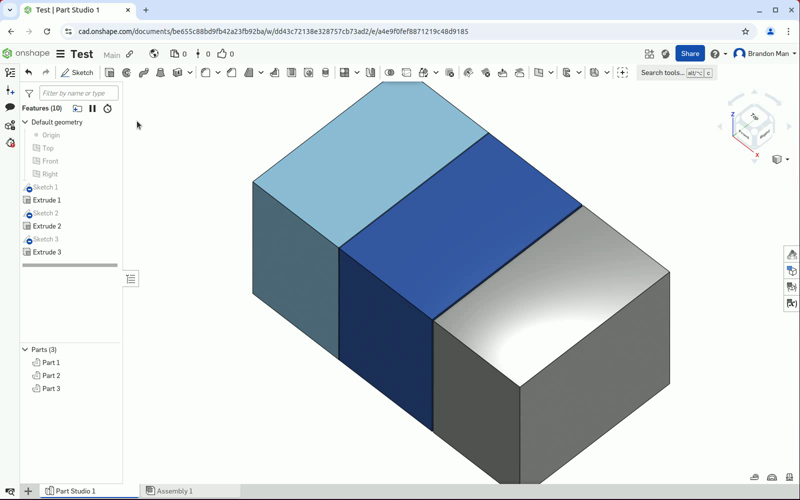
mouse_move(73, 189)
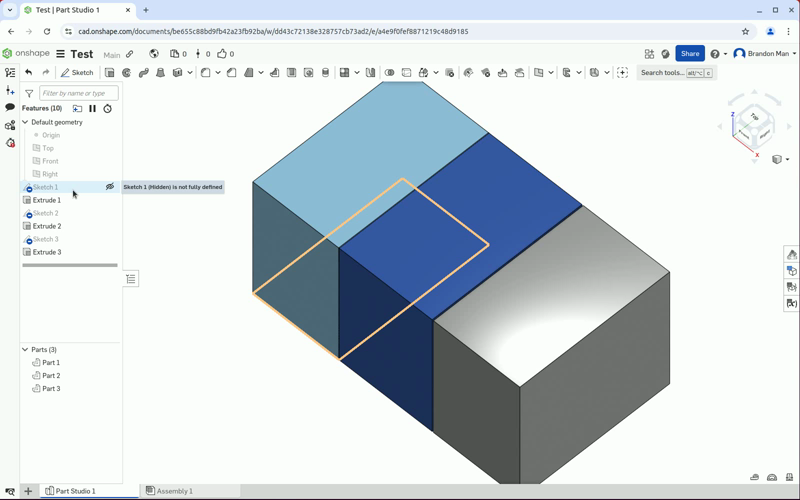
click(73, 189)